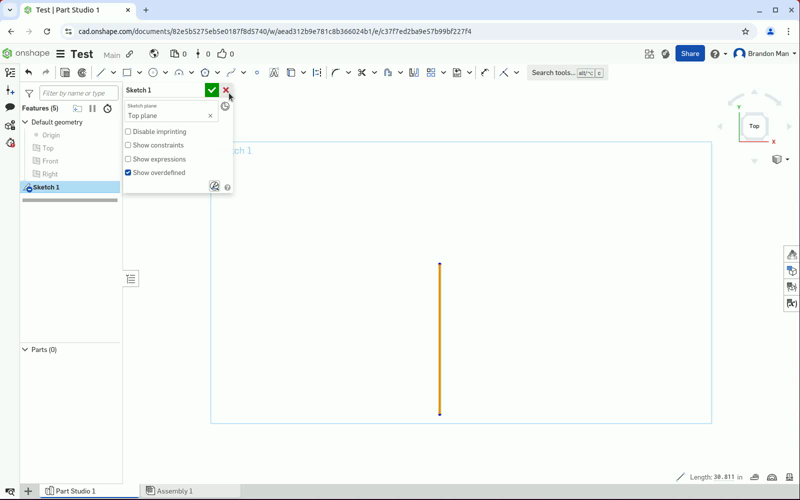
key(shift+h)
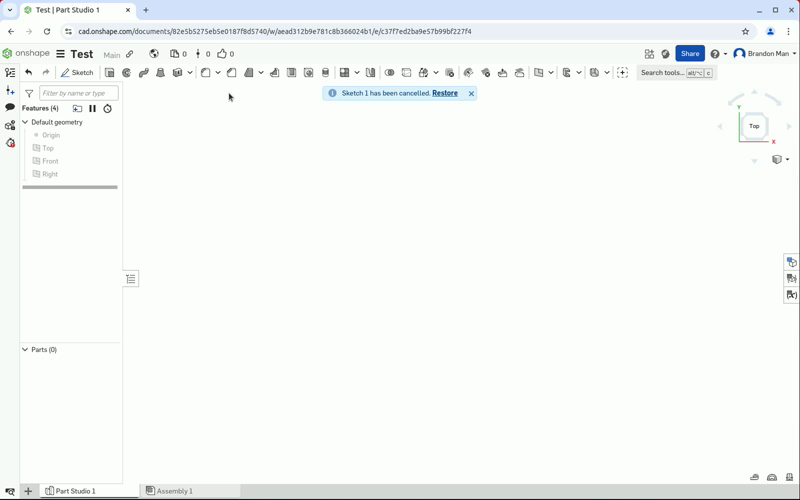
mouse_move(73, 352)
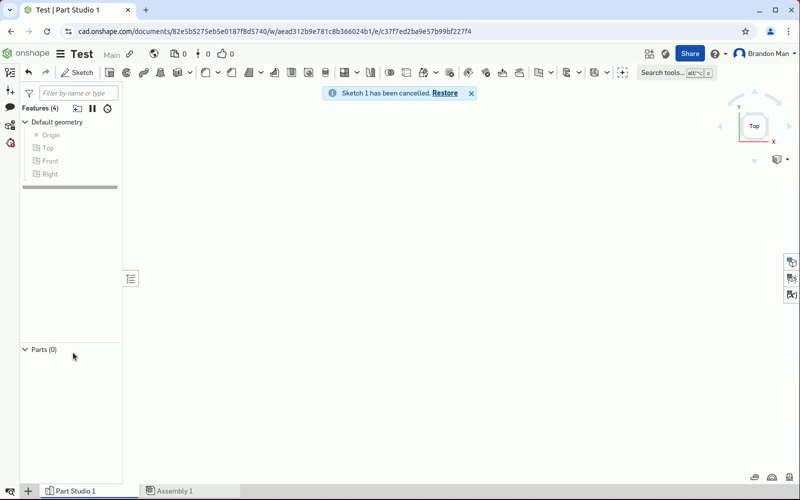
key(y)
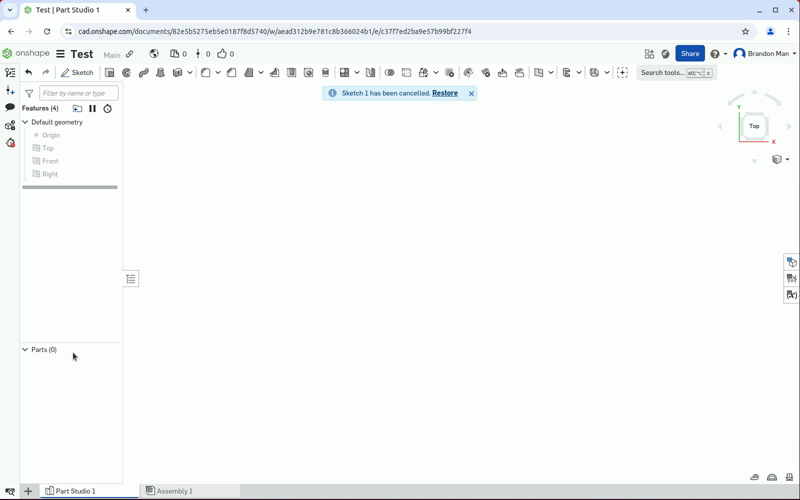
key(shift+p)
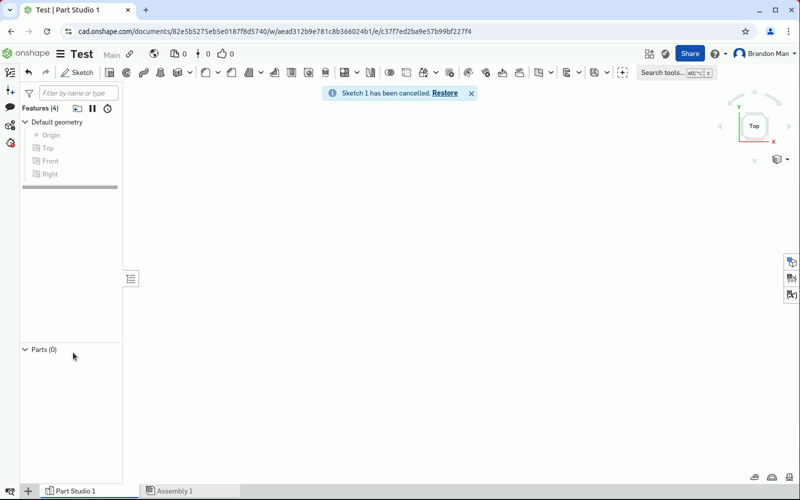
key(space)
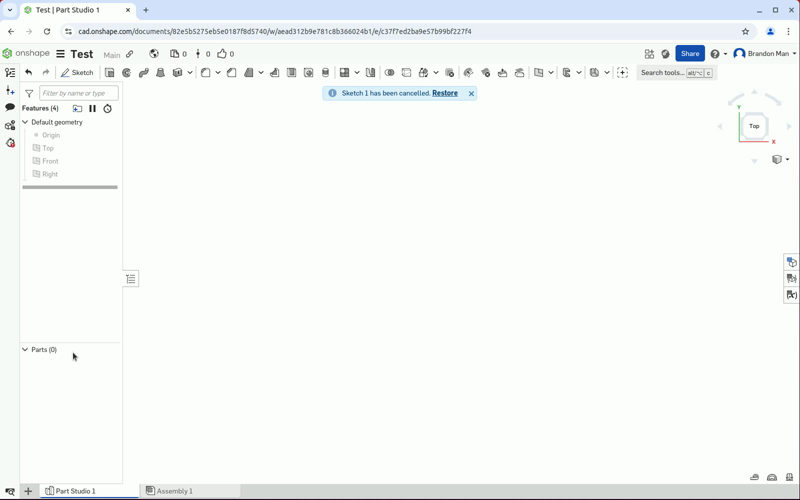
key_down(shift)
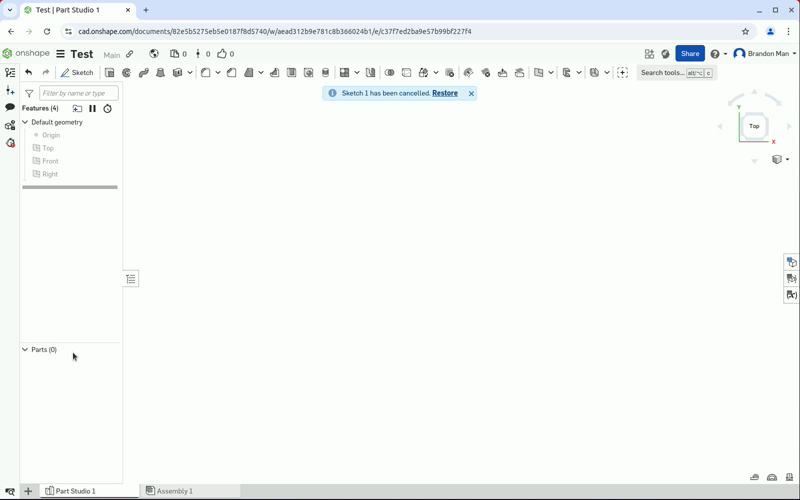
key(up)
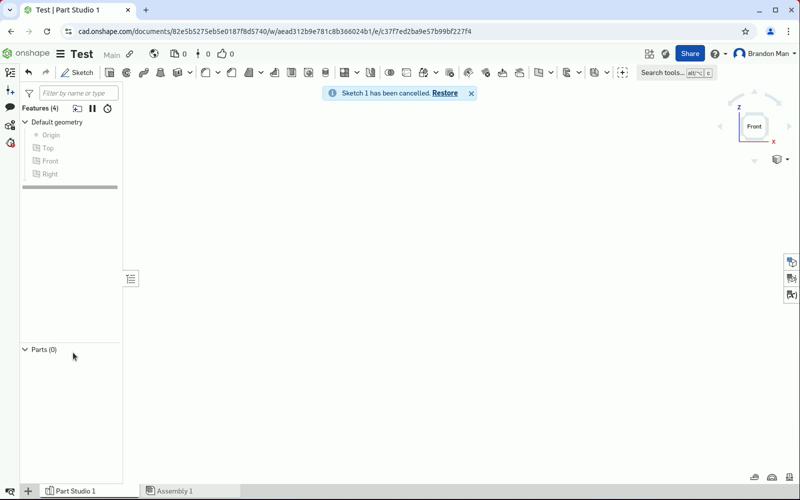
key_up(shift)
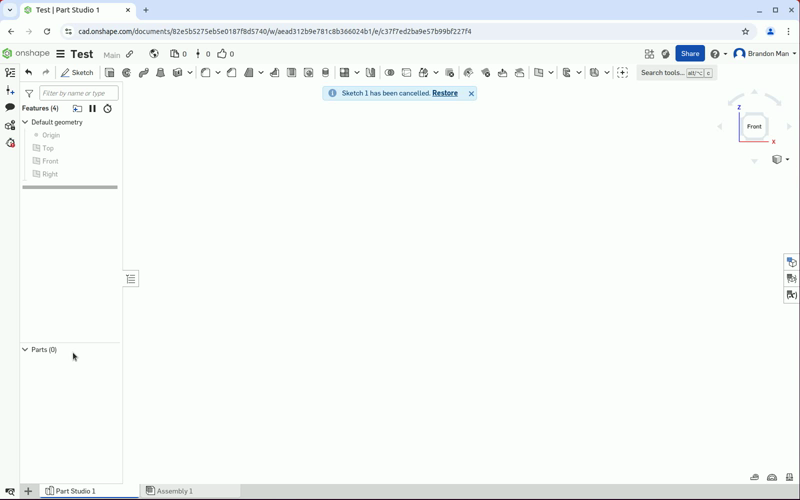
mouse_move(73, 352)
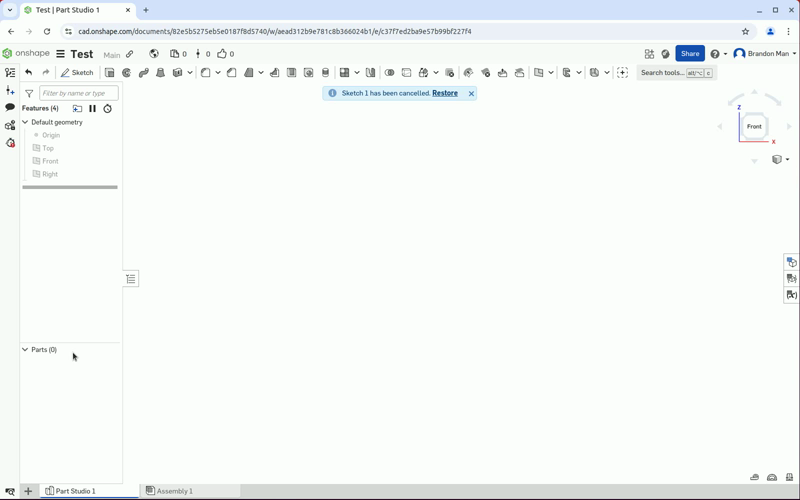
key(shift+y)
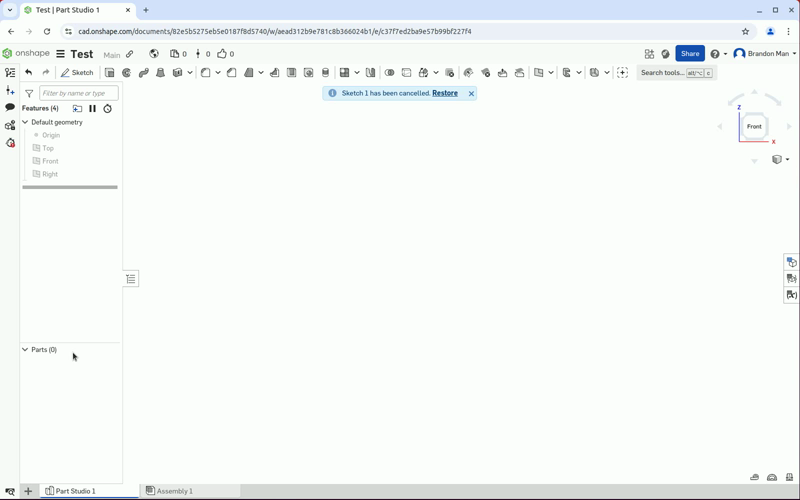
key(shift+s)
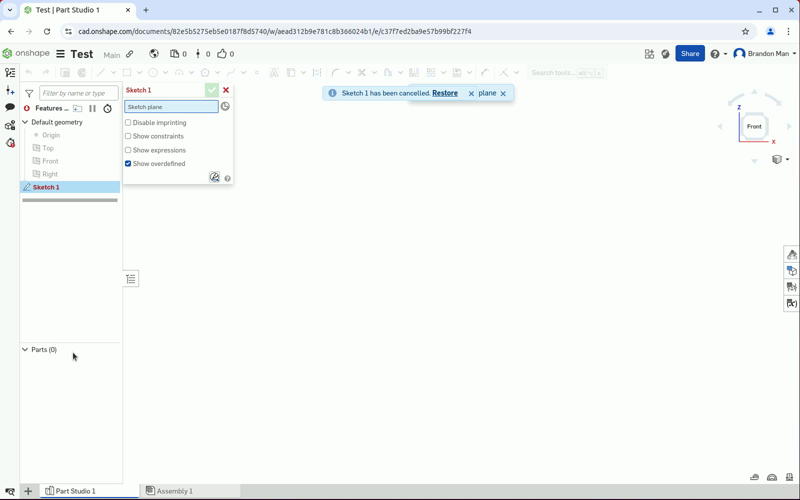
mouse_move(73, 163)
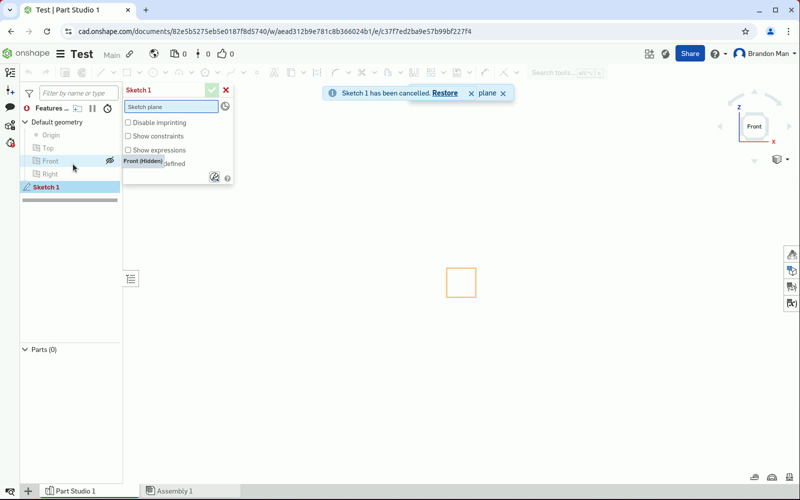
click(73, 163)
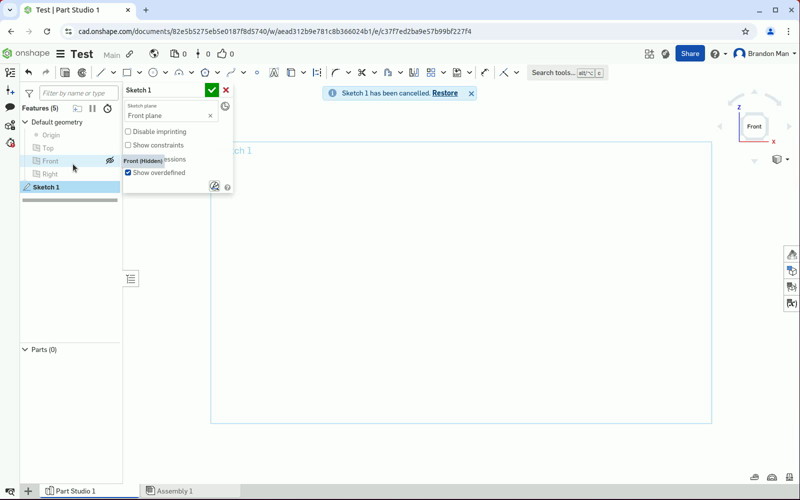
mouse_move(73, 352)
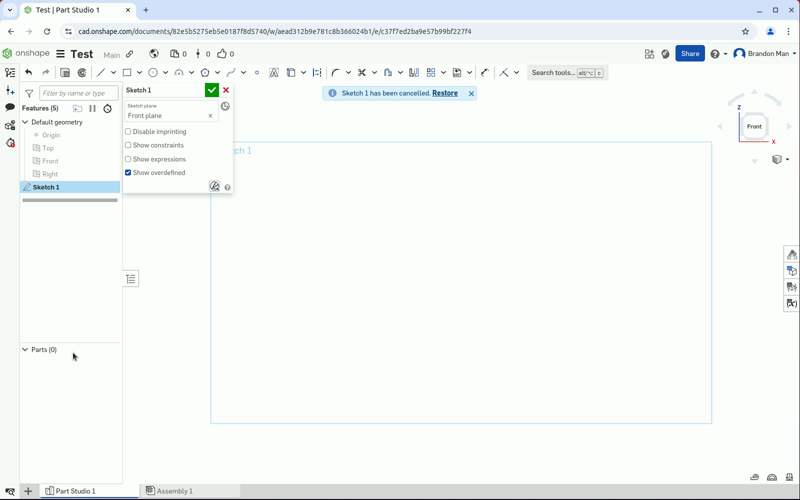
key(y)
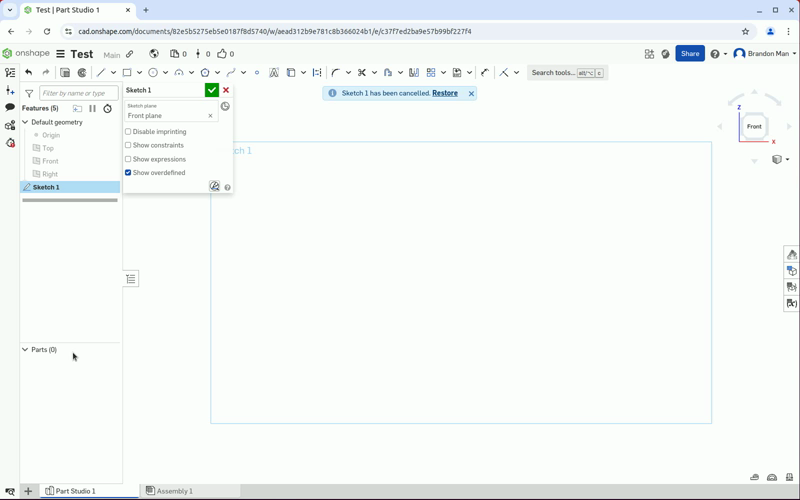
key(l)
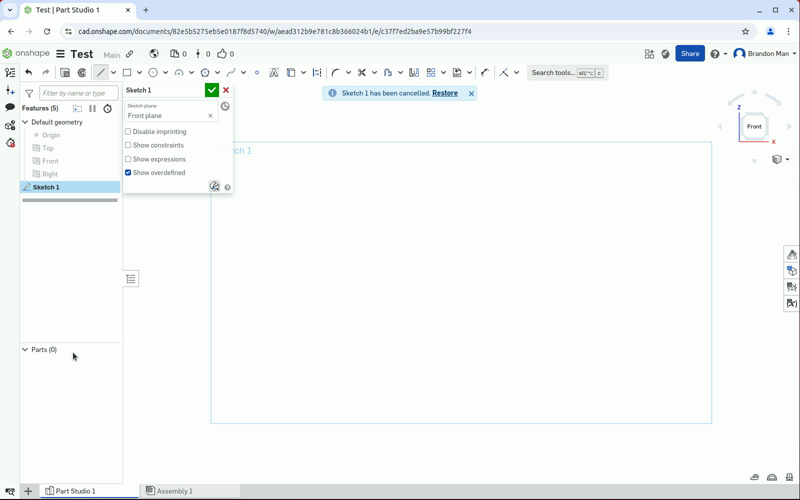
key_down(shift)
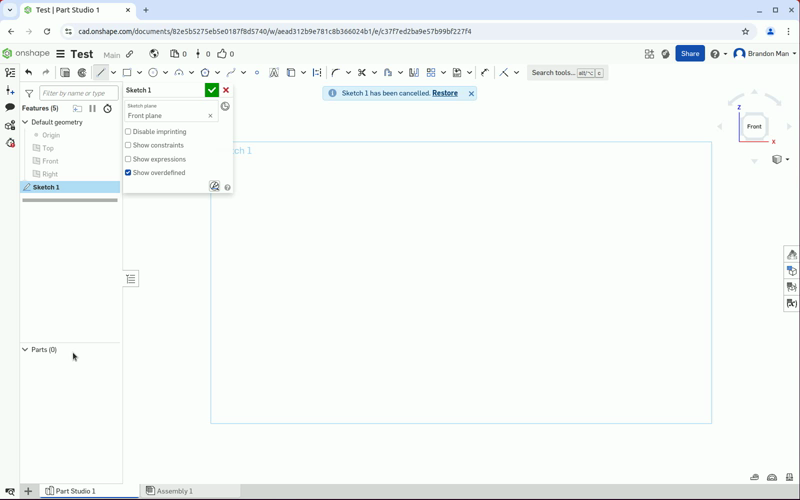
mouse_move(392, 351)
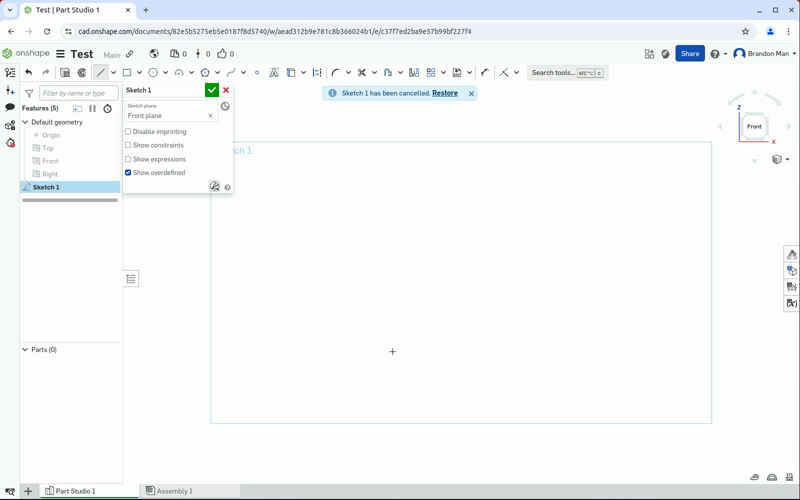
click(392, 351)
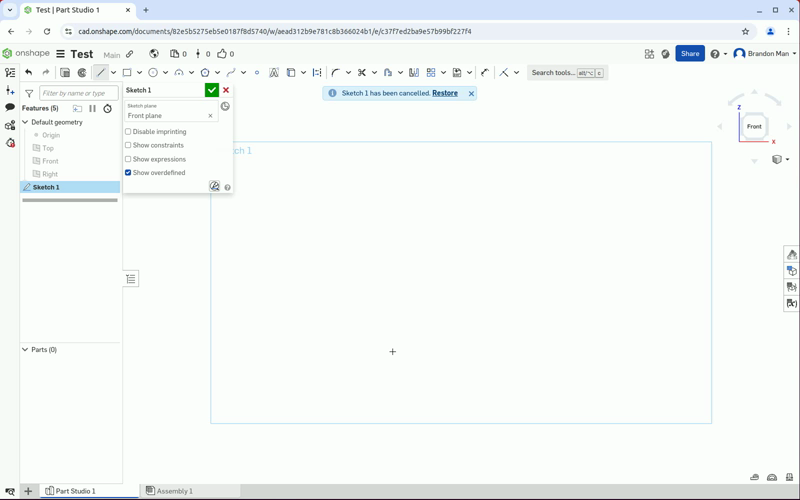
key_up(shift)
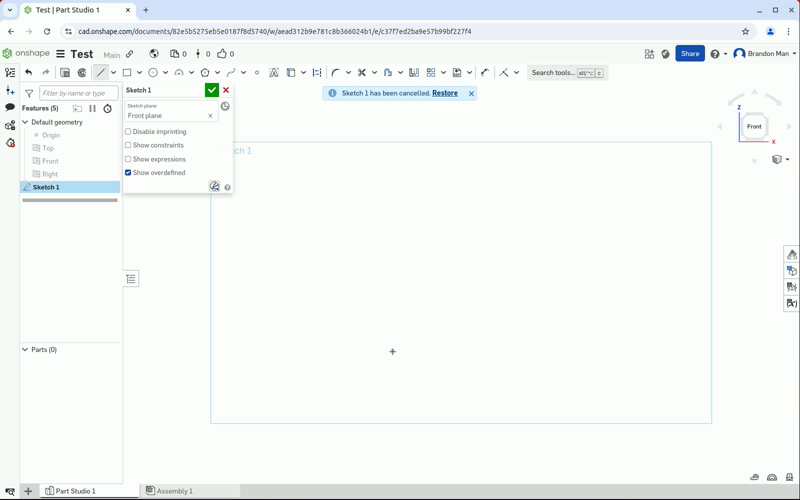
key_down(shift)
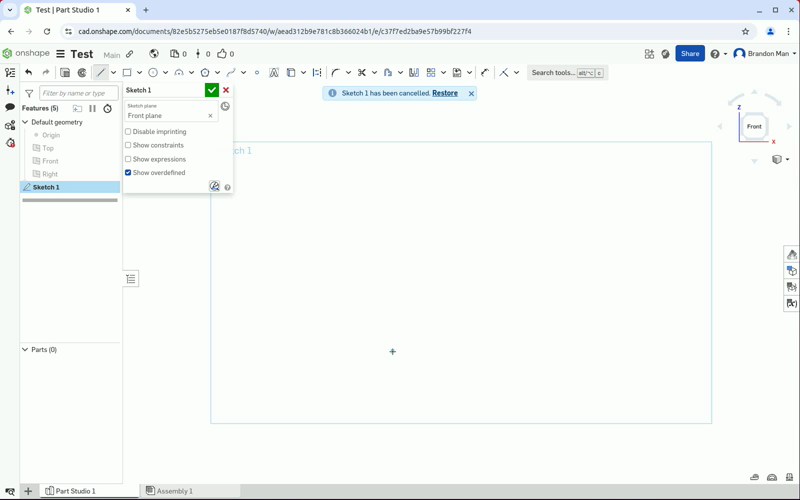
mouse_move(527, 351)
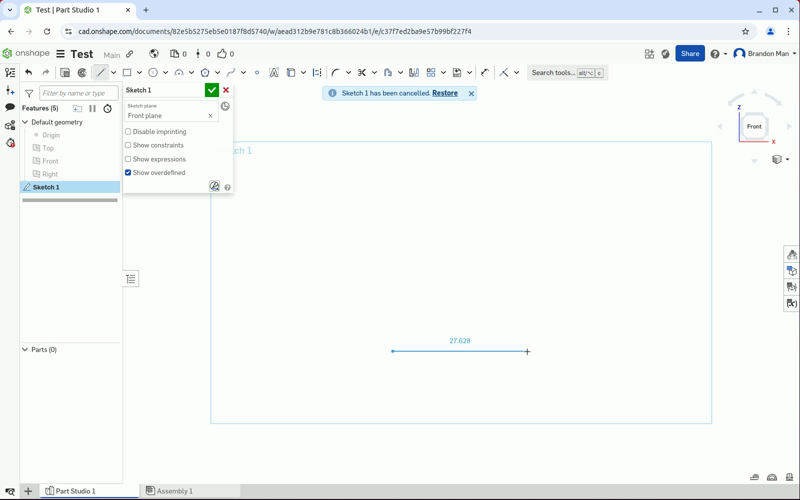
click(527, 351)
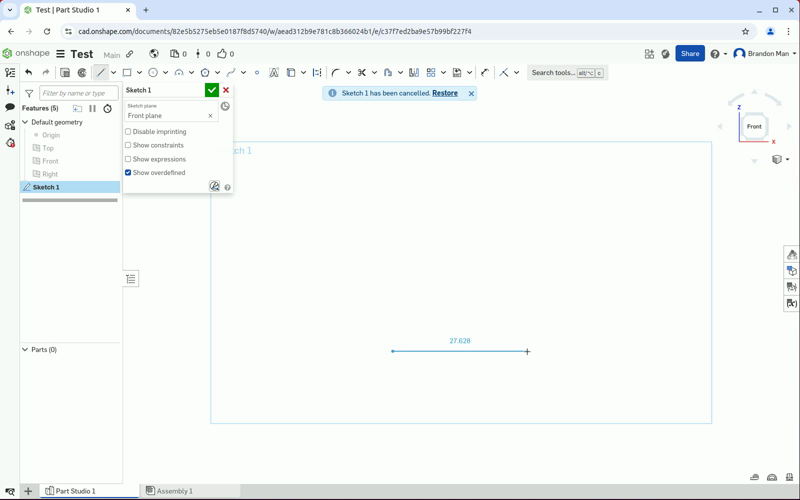
key_up(shift)
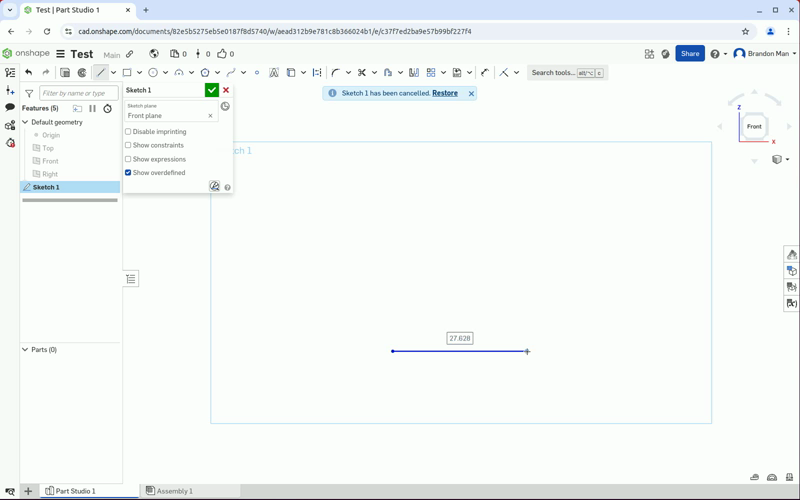
key_down(shift)
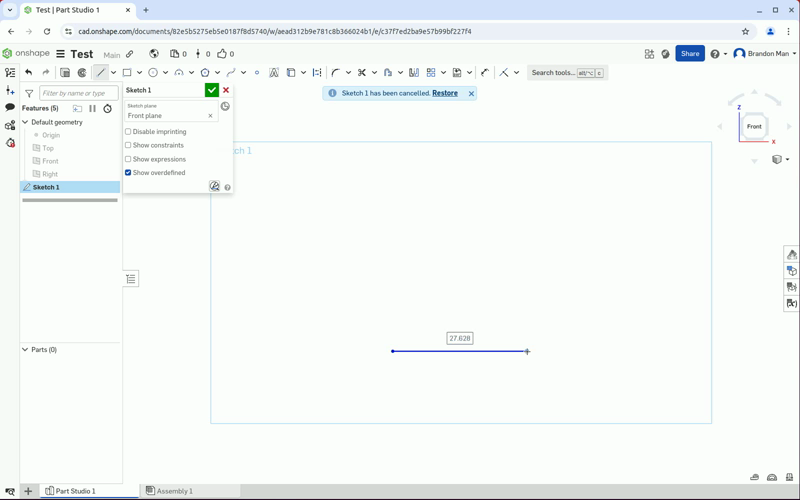
mouse_move(527, 216)
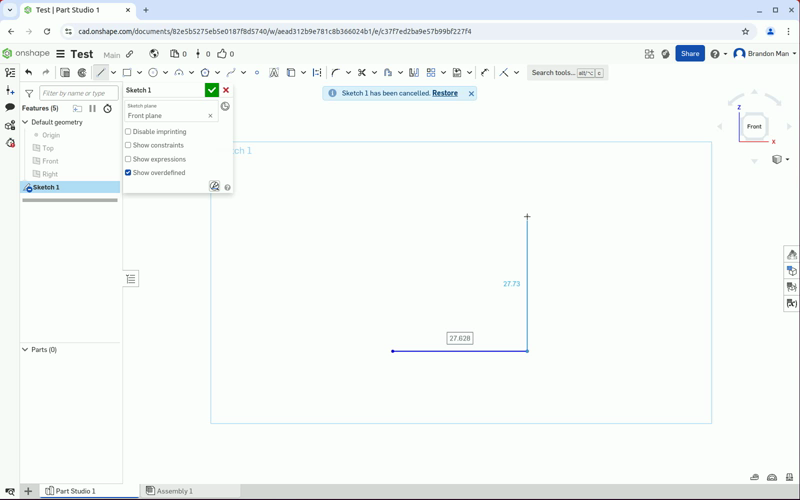
click(527, 216)
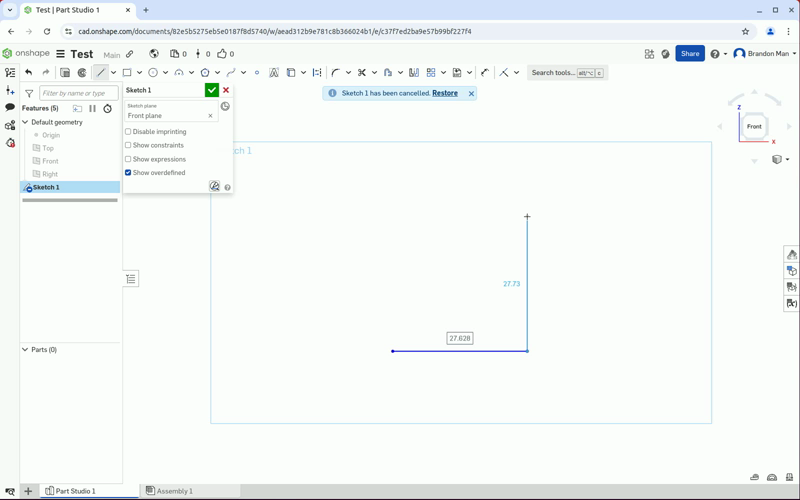
key_up(shift)
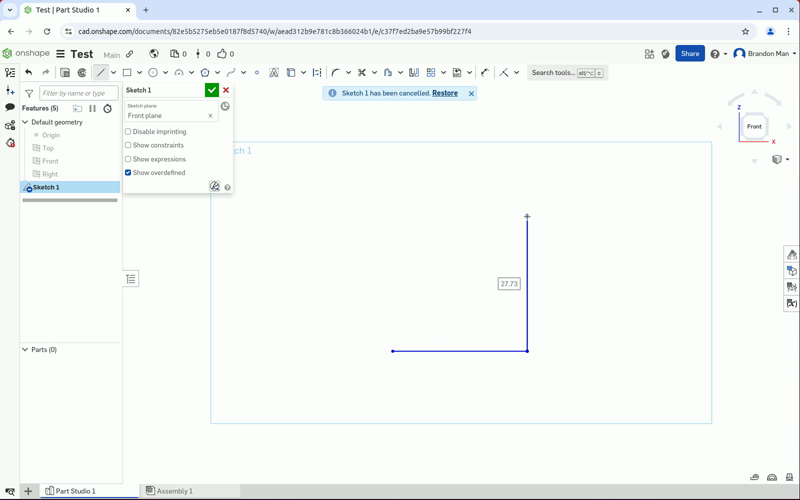
key_down(shift)
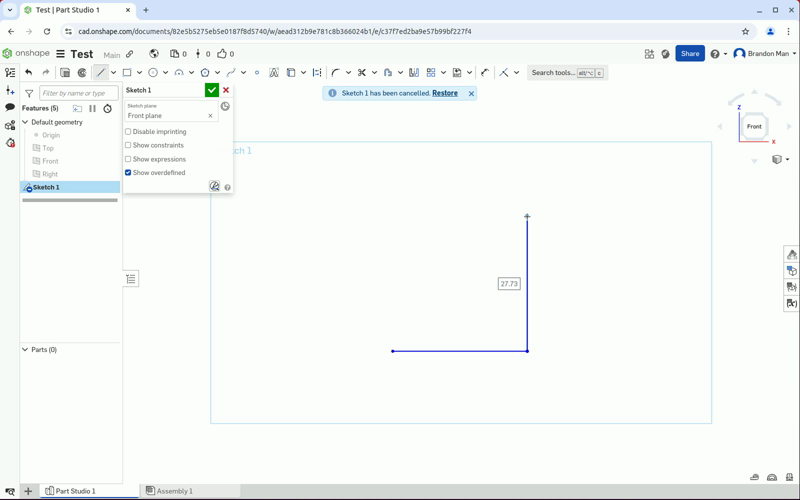
mouse_move(392, 216)
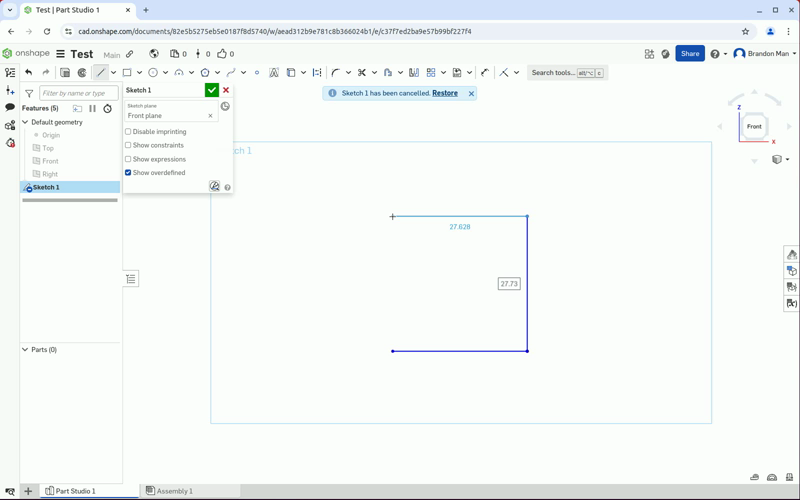
click(392, 216)
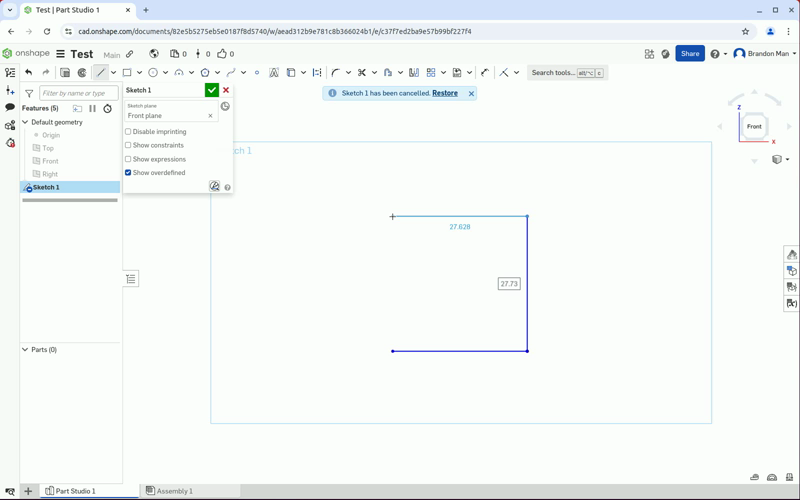
key_up(shift)
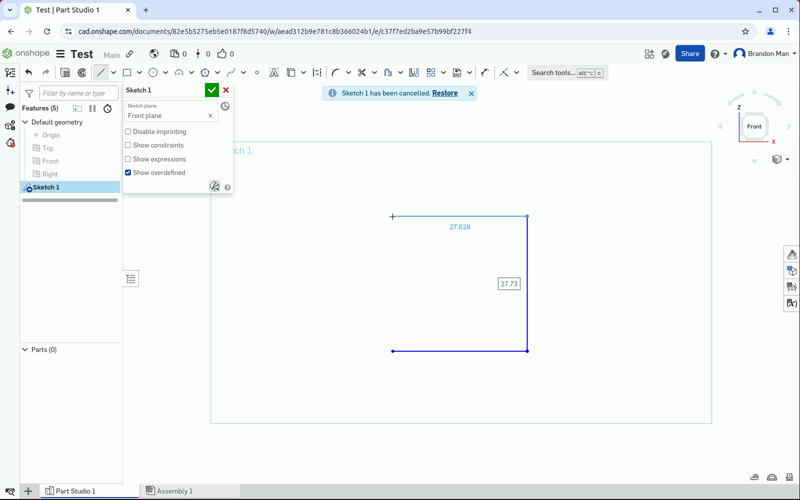
key_down(shift)
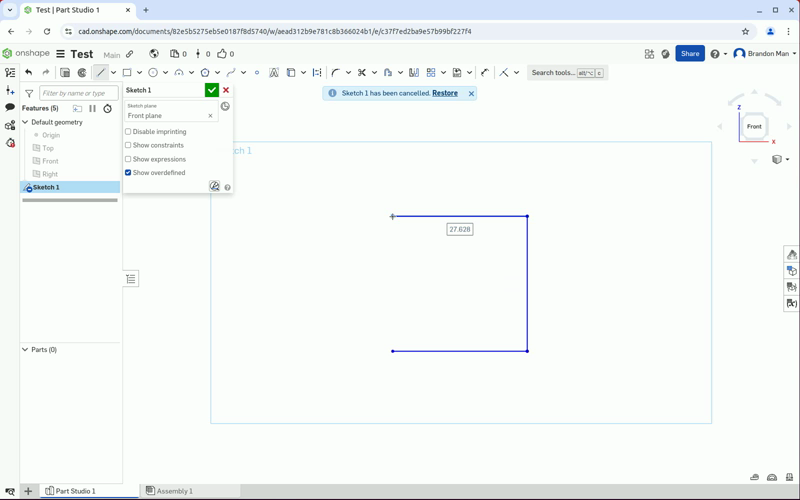
mouse_move(392, 351)
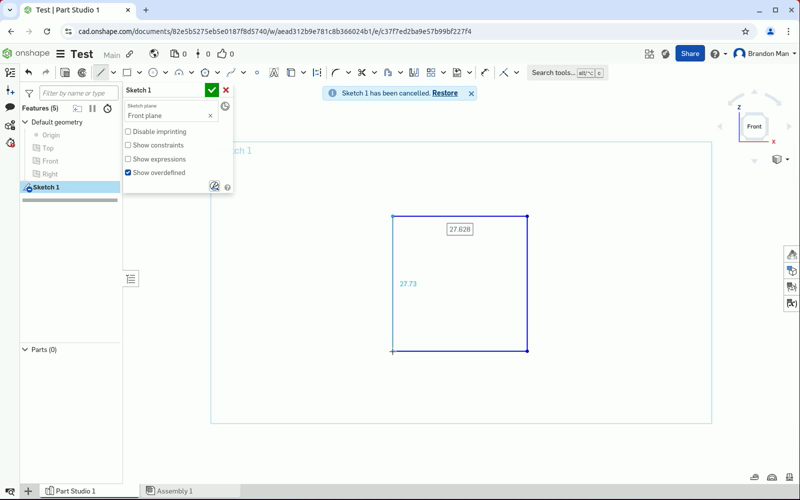
key_up(shift)
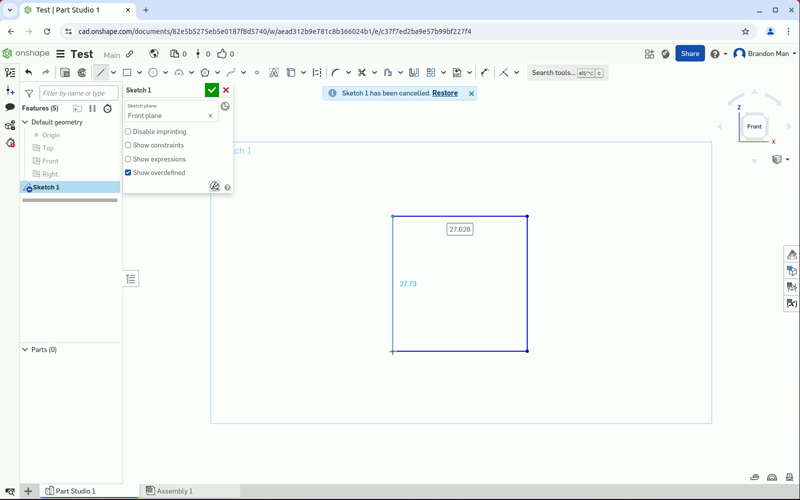
click(392, 351)
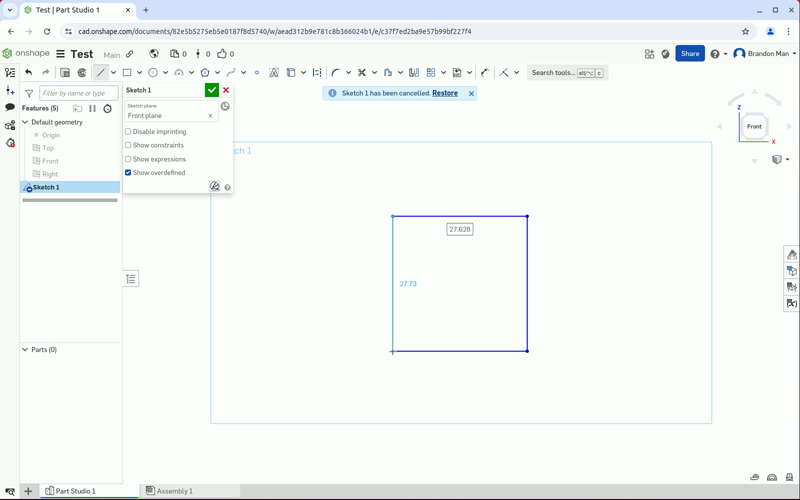
key(esc)
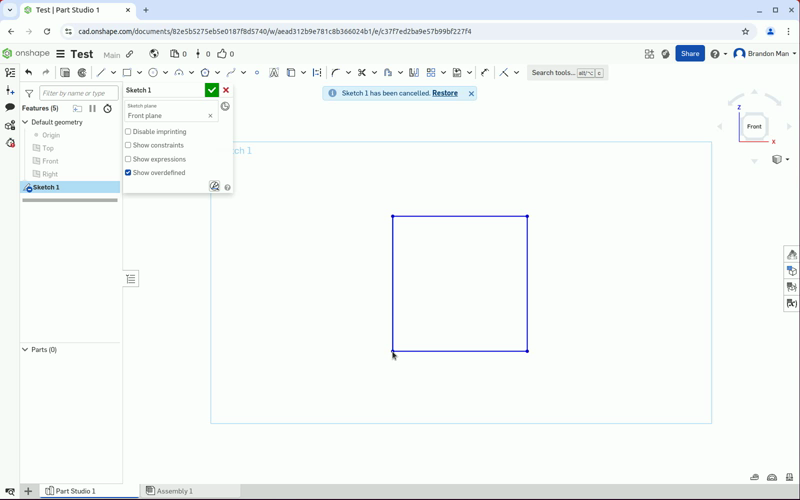
key(c)
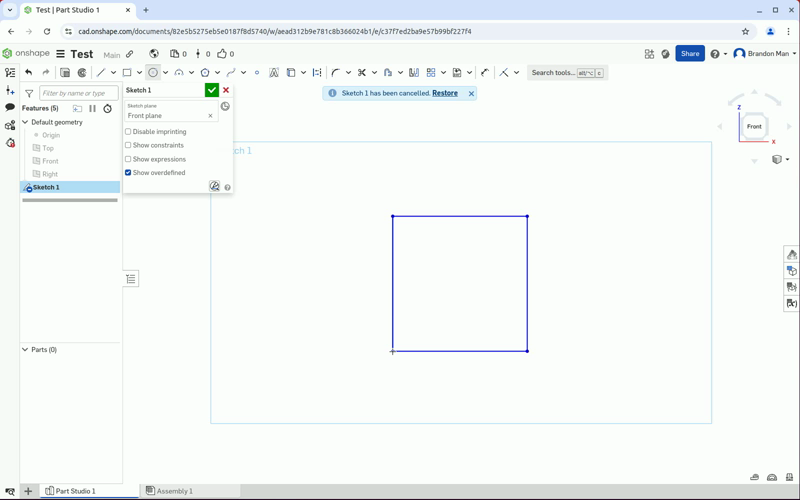
key_down(shift)
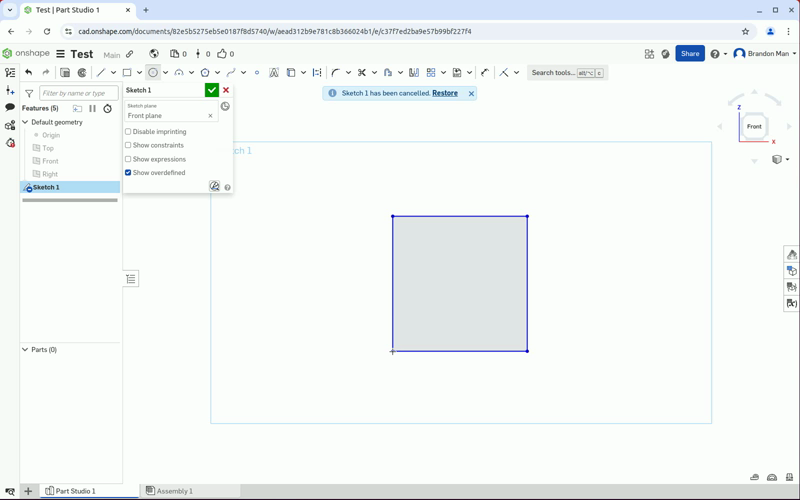
mouse_move(460, 282)
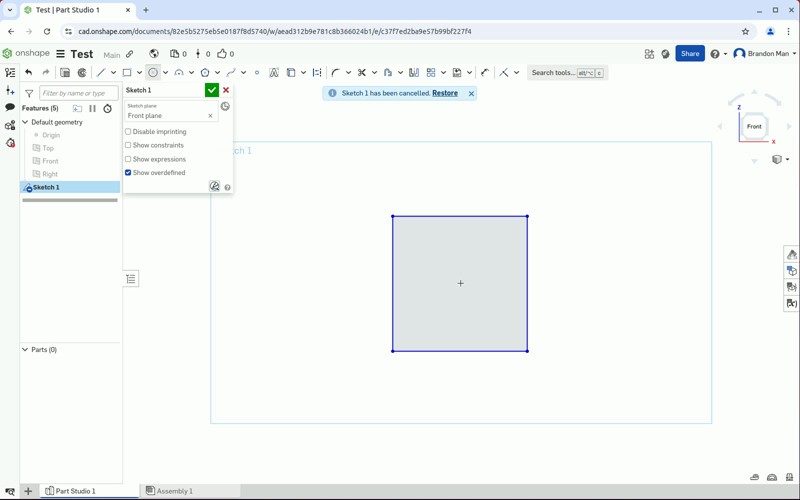
click(460, 282)
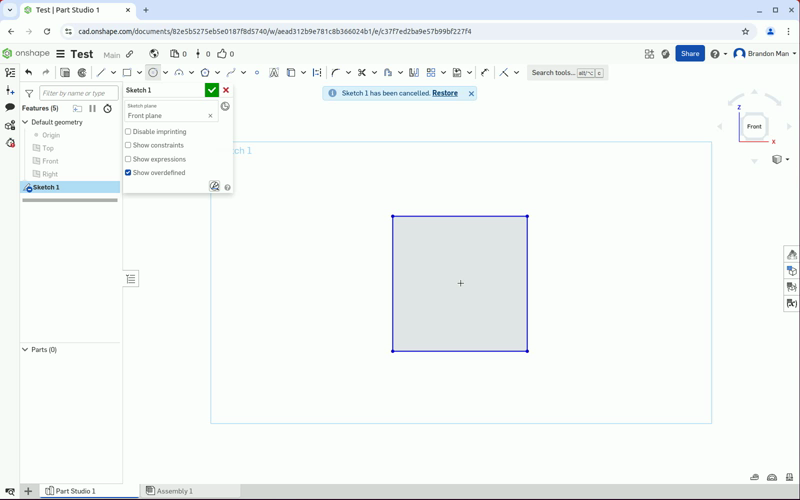
key_up(shift)
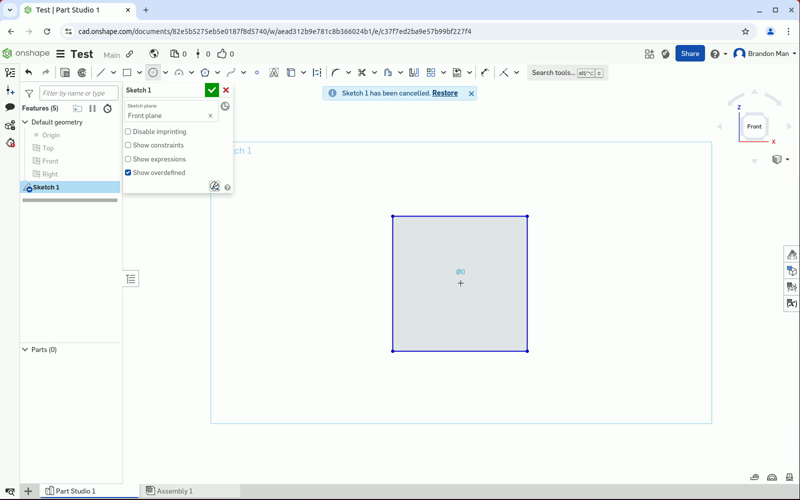
mouse_move(469, 282)
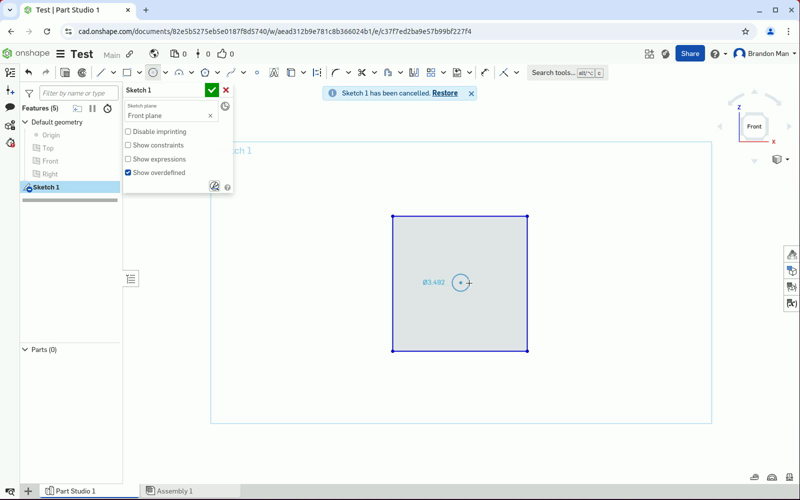
click(469, 282)
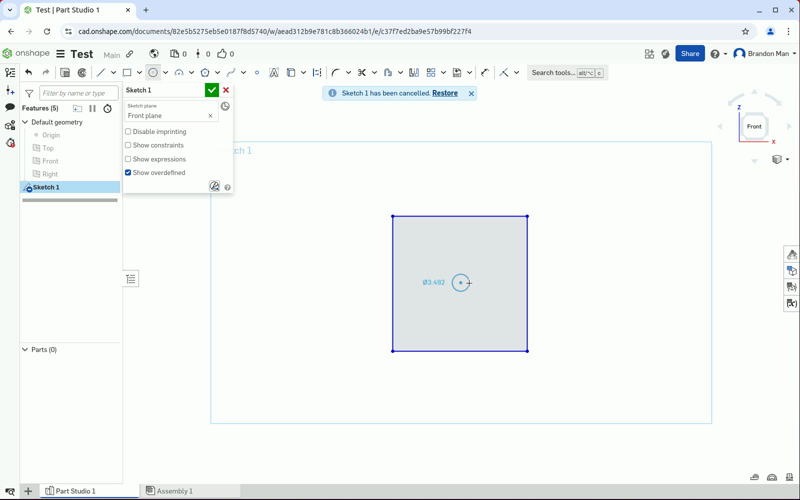
key(esc)
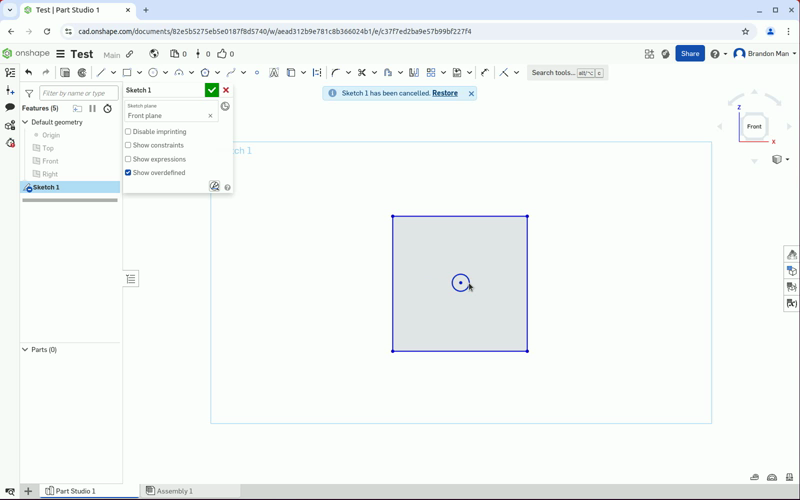
mouse_move(500, 276)
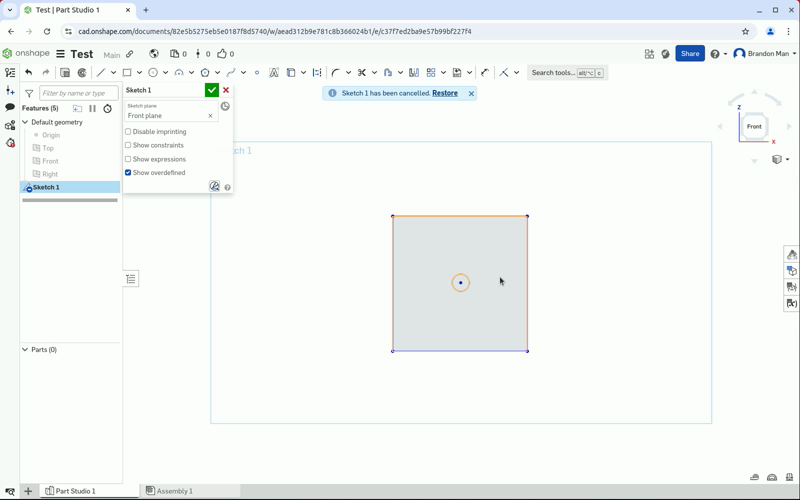
click(500, 276)
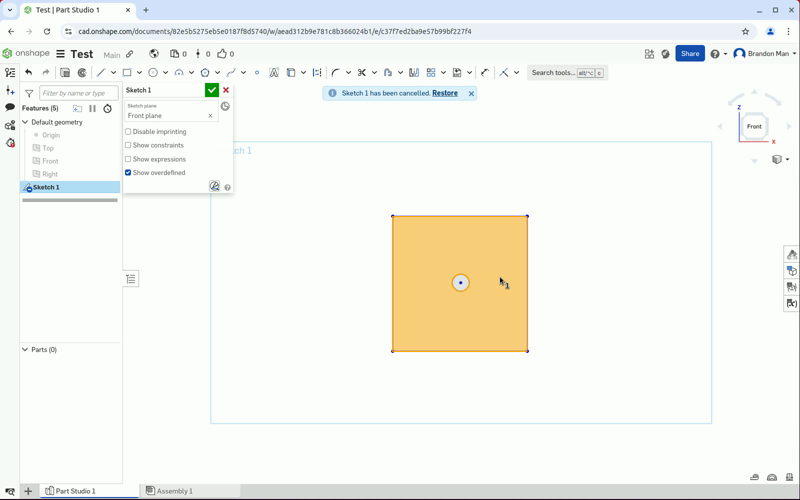
mouse_move(73, 352)
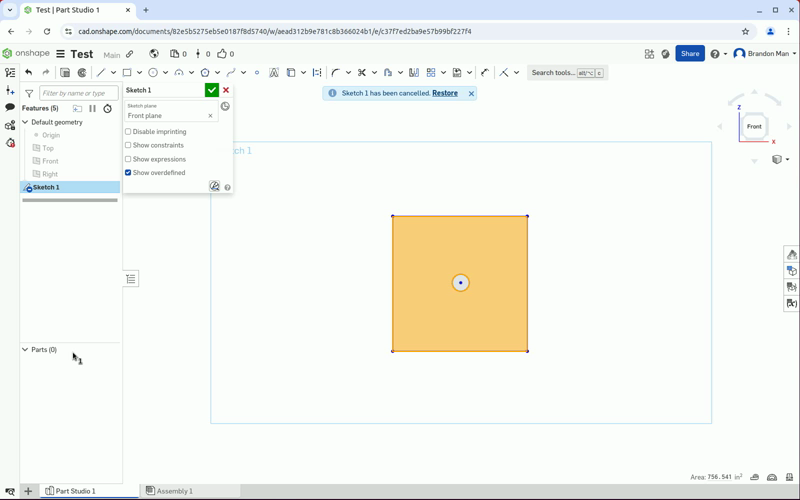
key(shift+y)
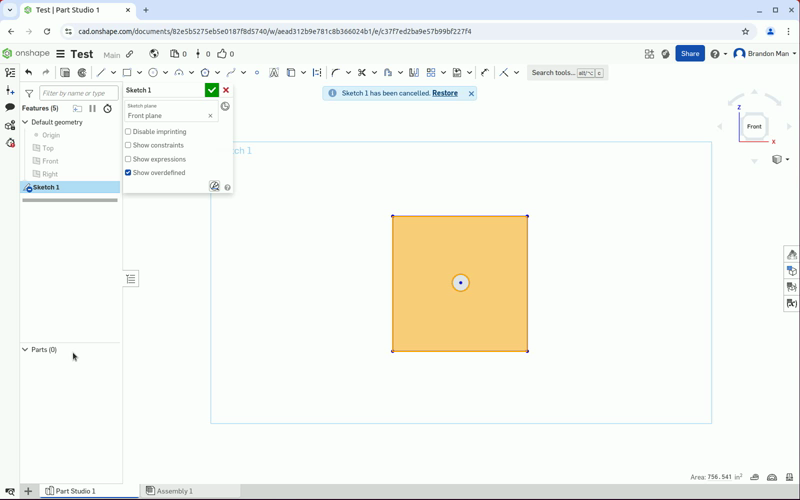
key(shift+e)
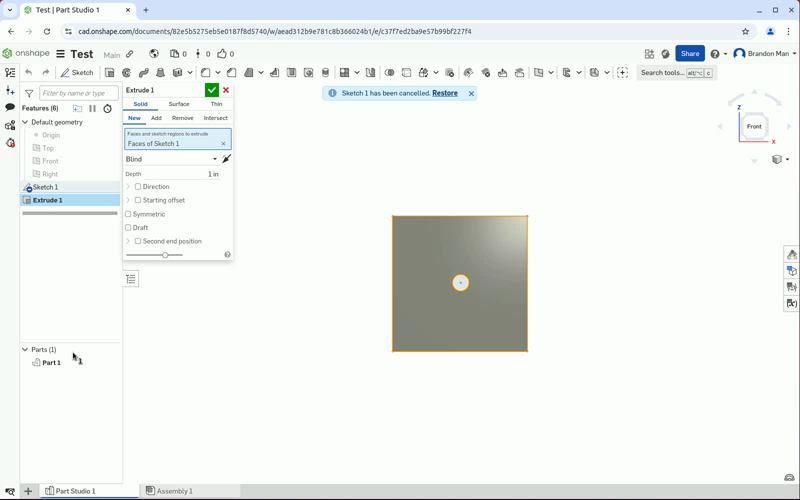
mouse_move(143, 106)
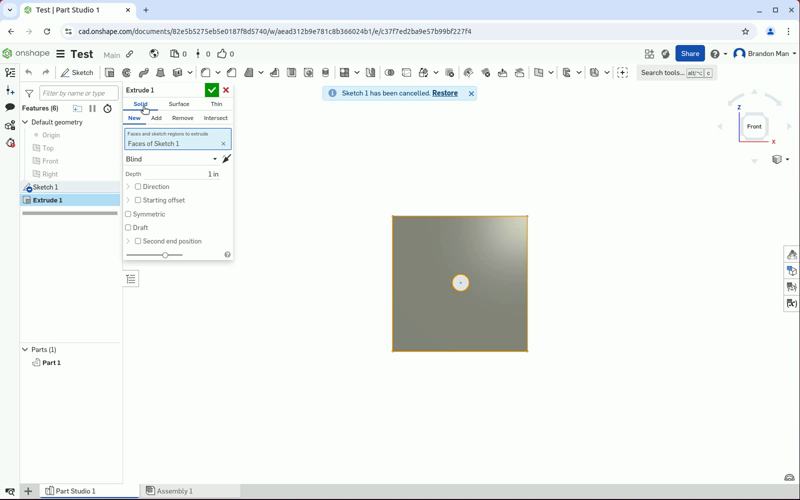
click(143, 106)
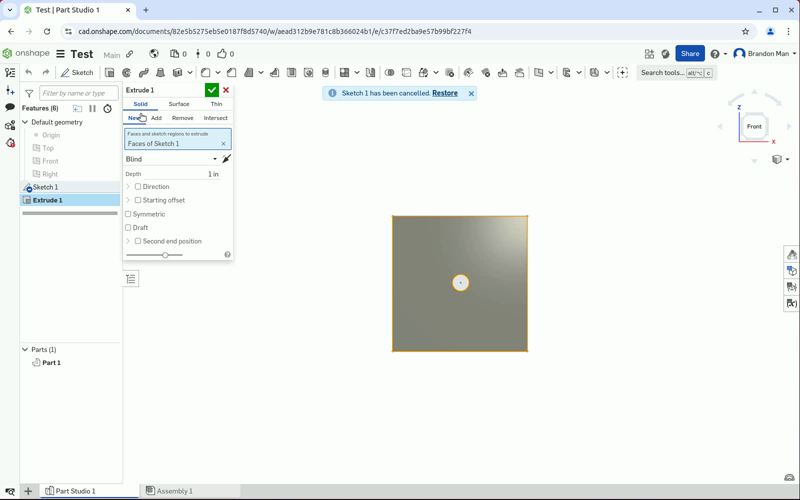
mouse_move(137, 120)
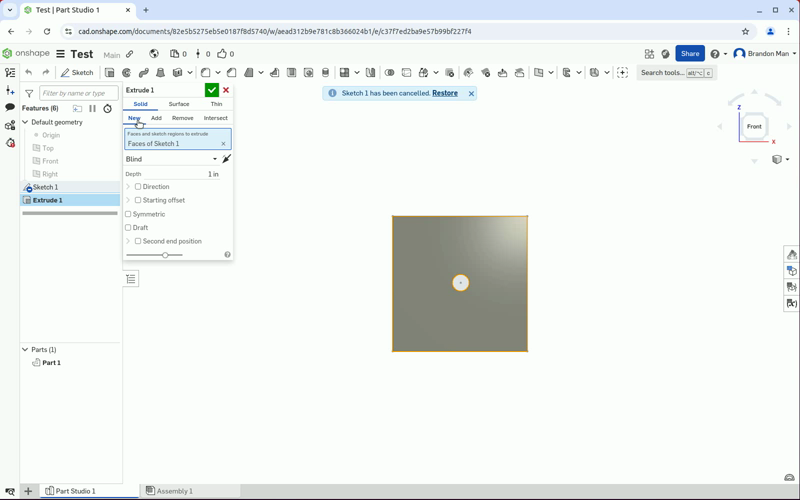
click(137, 120)
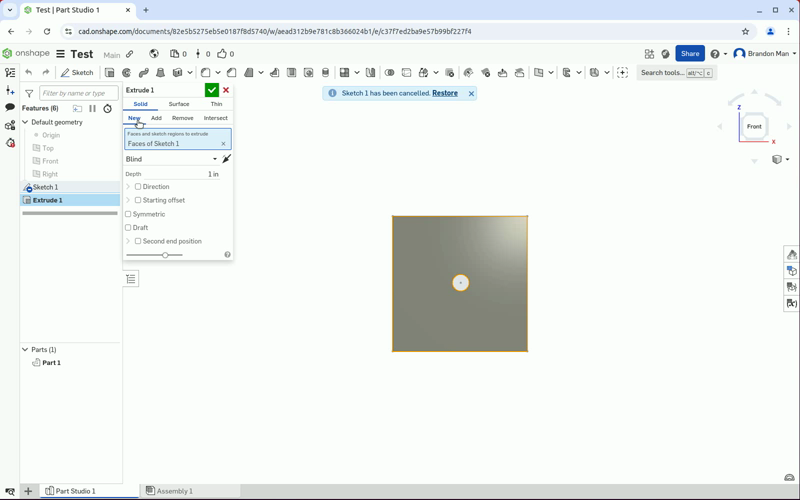
key(tab, 4)
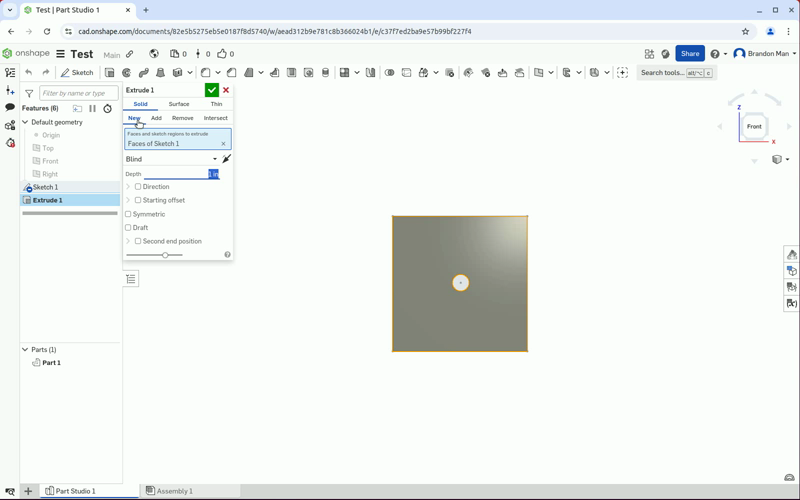
text(23.108)
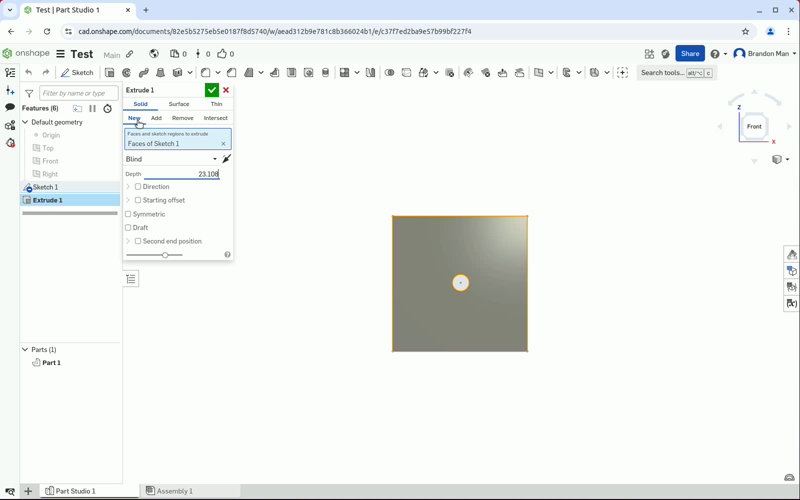
key(enter)
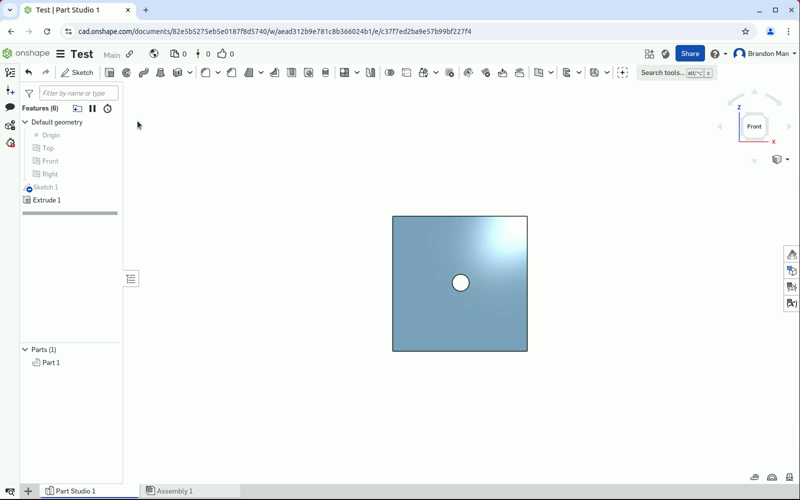
key(shift+h)
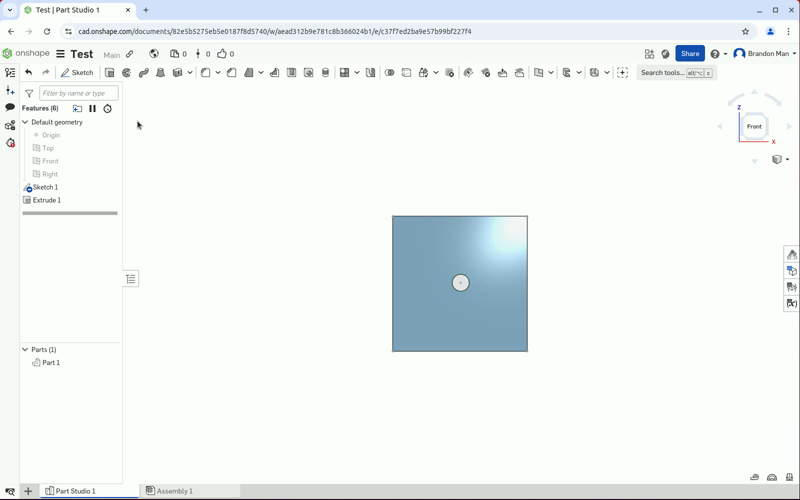
key(shift+h)
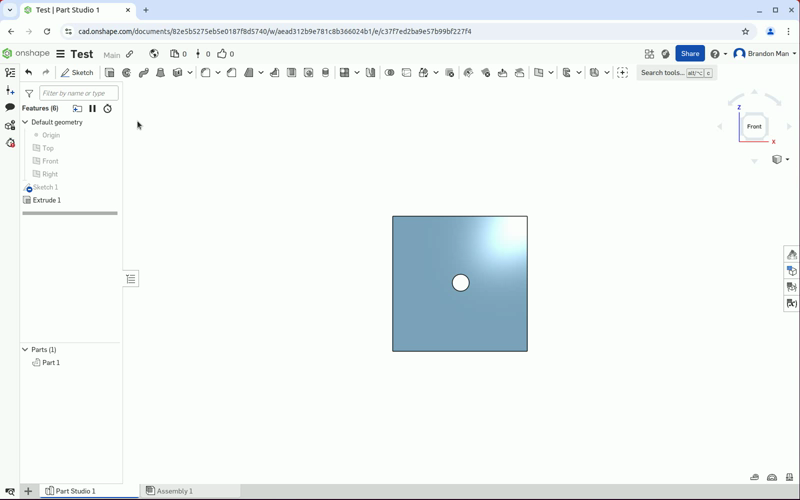
mouse_move(73, 189)
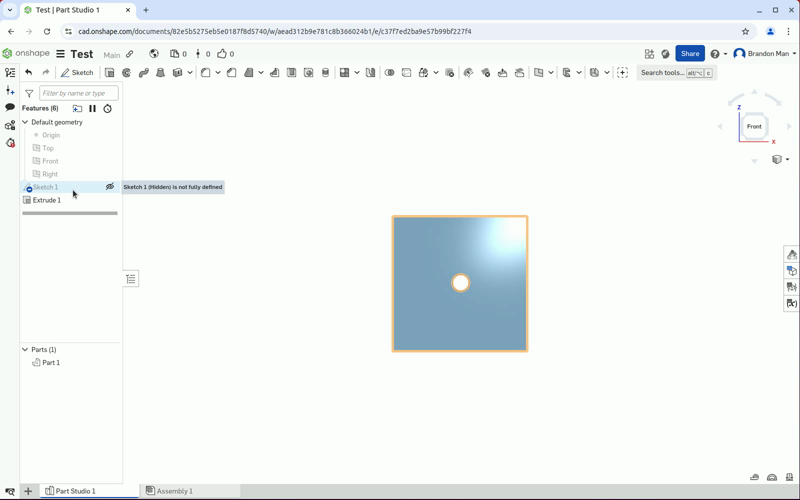
click(73, 189)
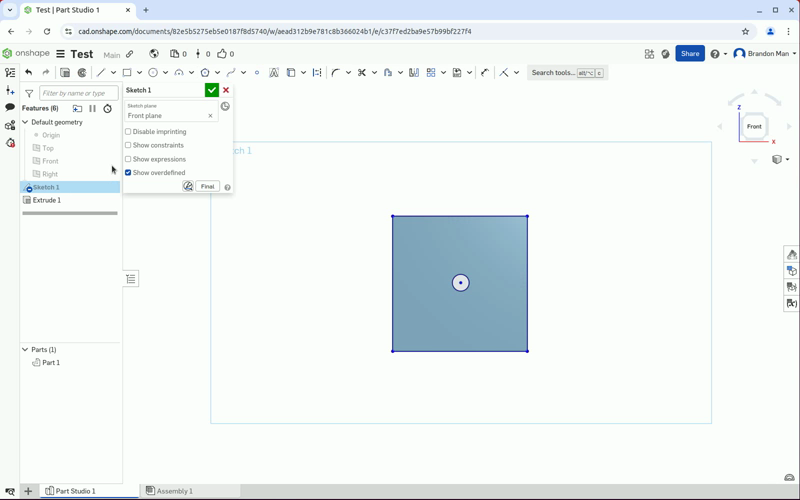
mouse_move(229, 92)
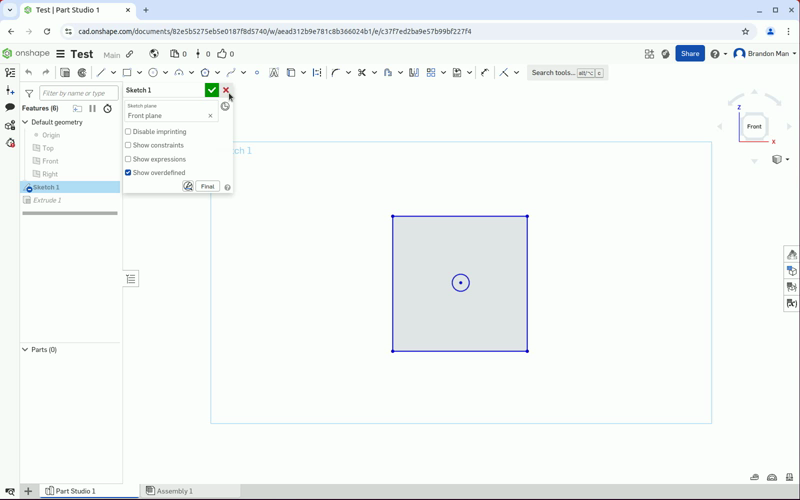
click(229, 92)
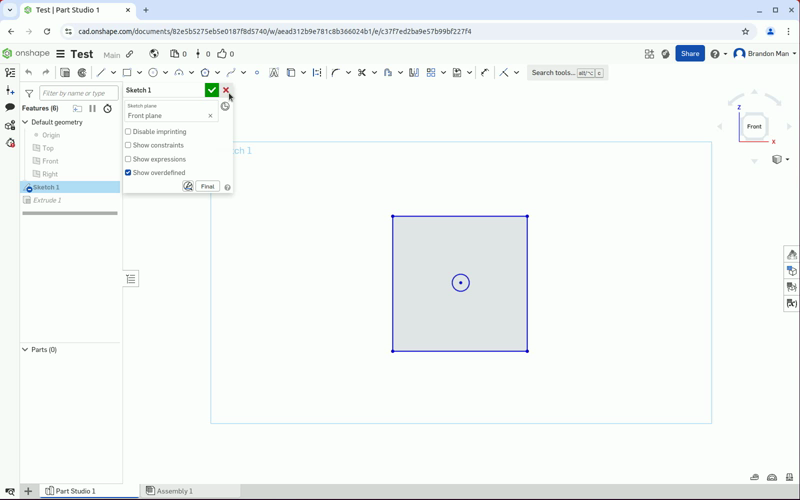
key(shift+s)
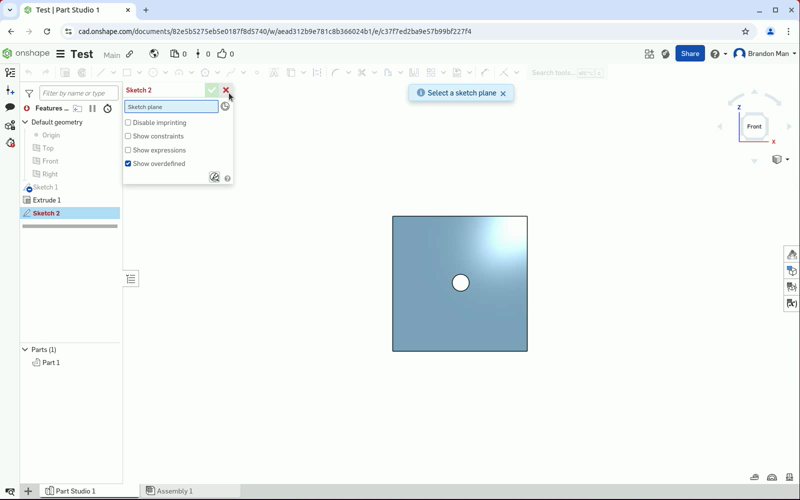
mouse_move(73, 163)
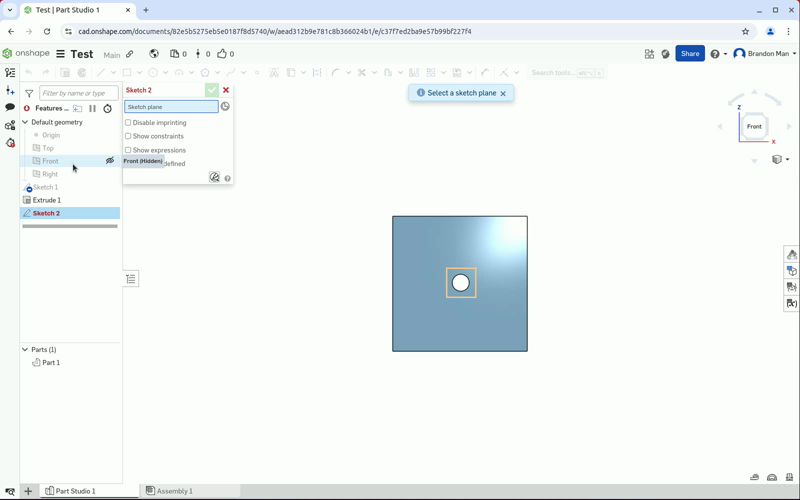
click(73, 163)
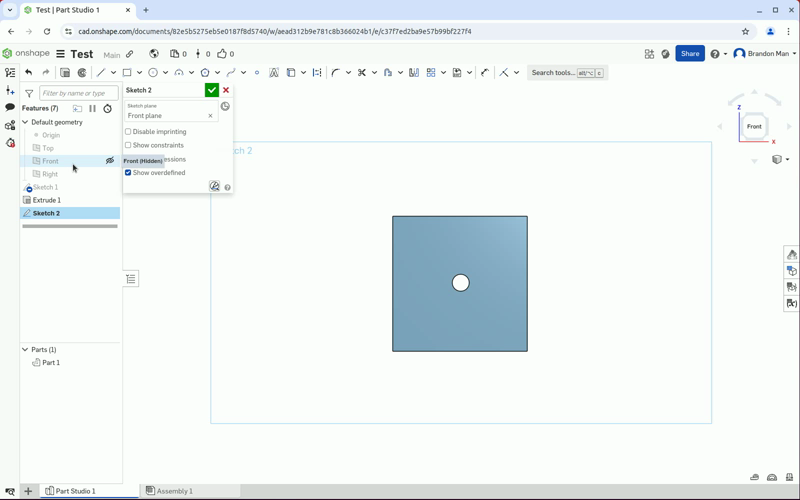
mouse_move(73, 352)
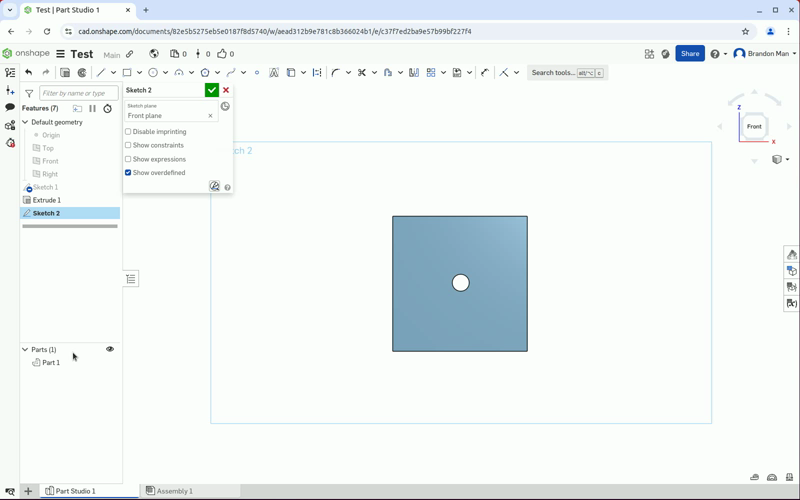
key(y)
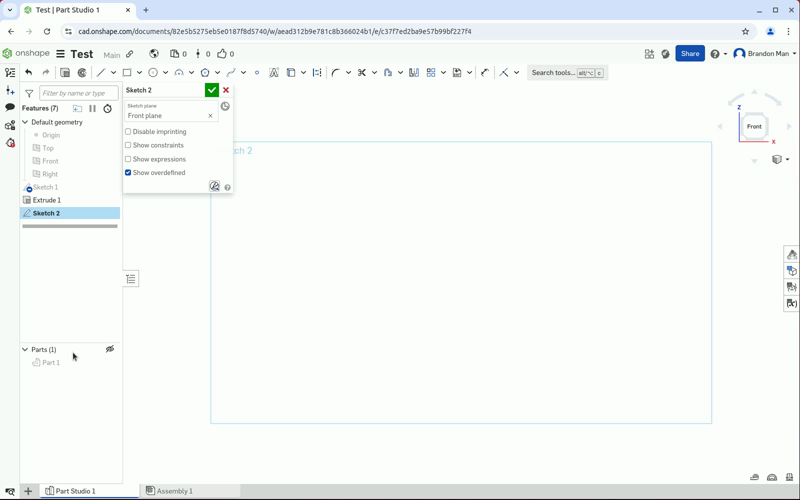
key(c)
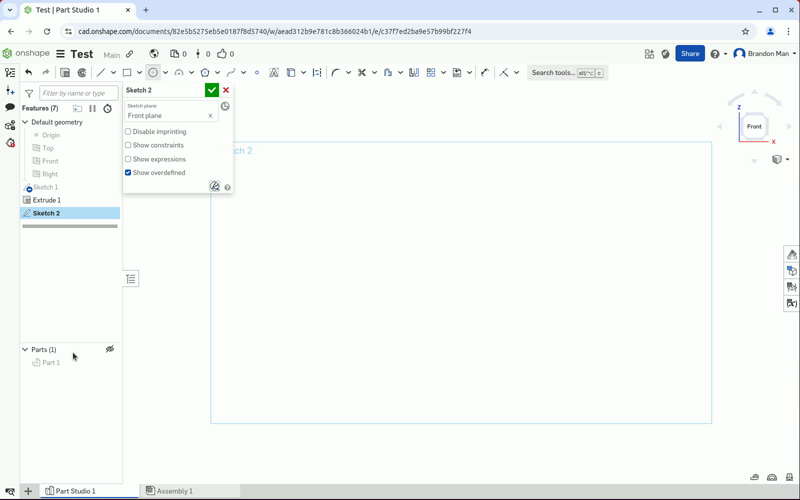
key_down(shift)
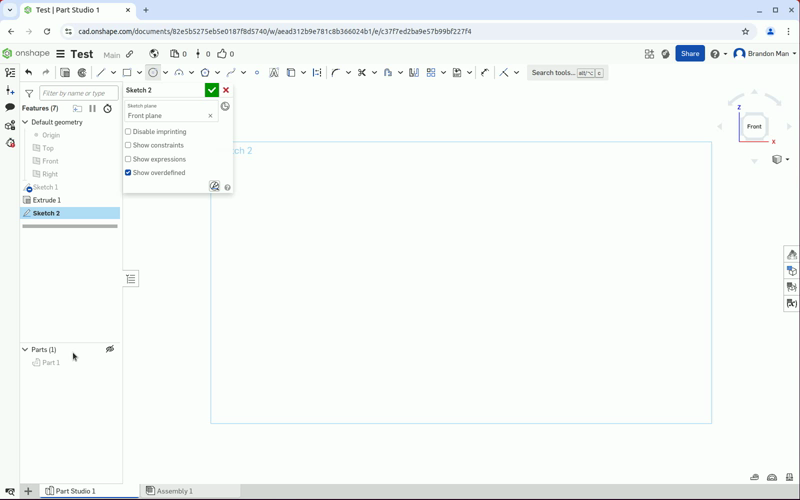
mouse_move(461, 282)
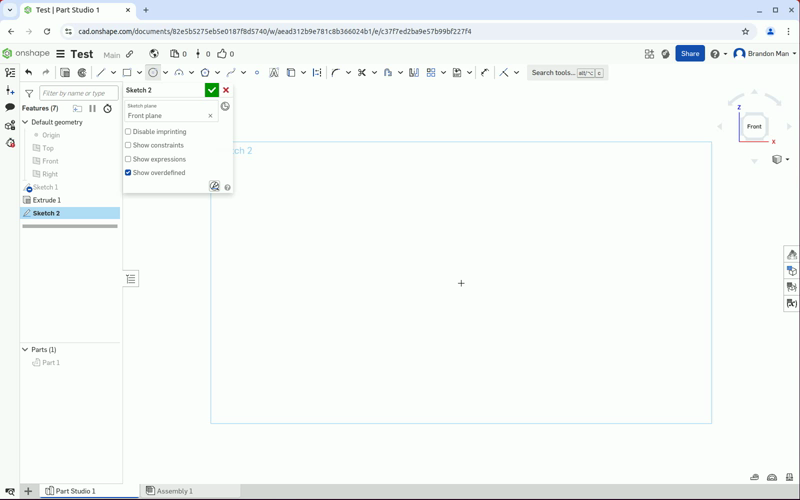
click(461, 282)
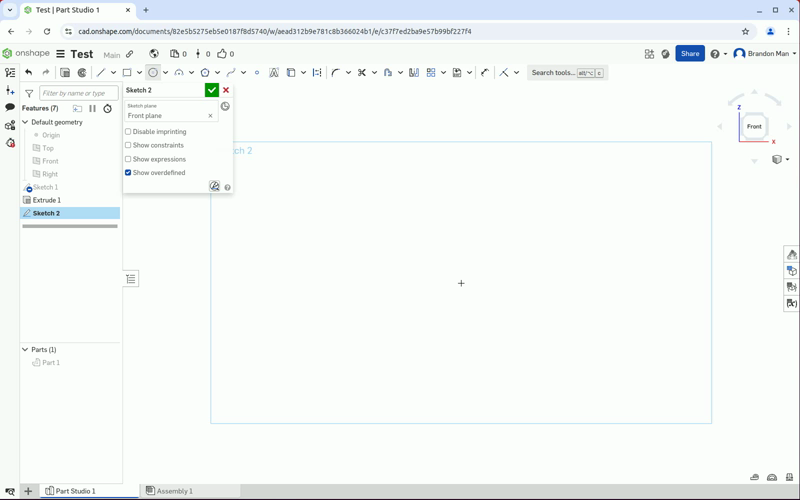
key_up(shift)
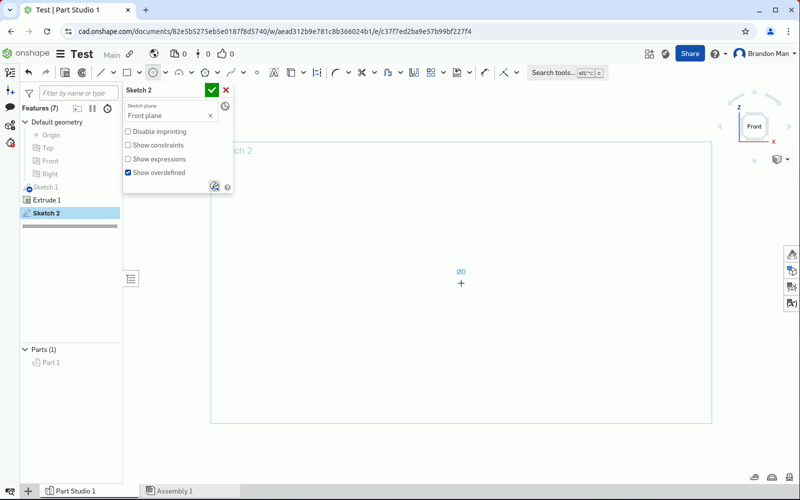
mouse_move(470, 282)
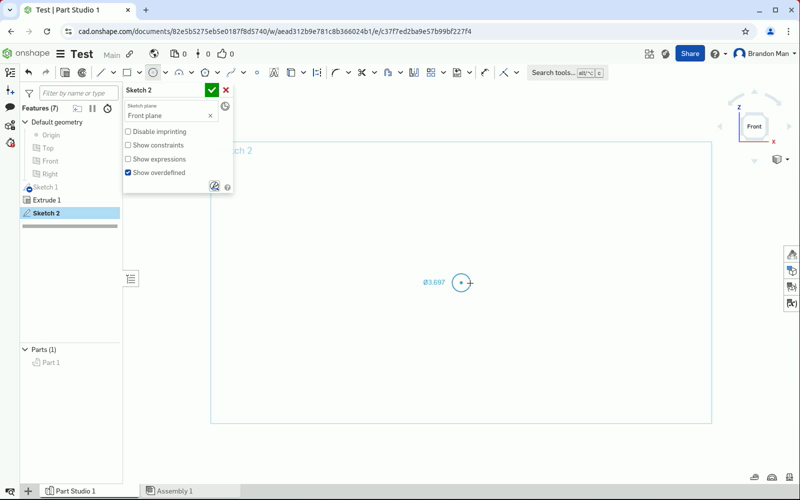
click(470, 282)
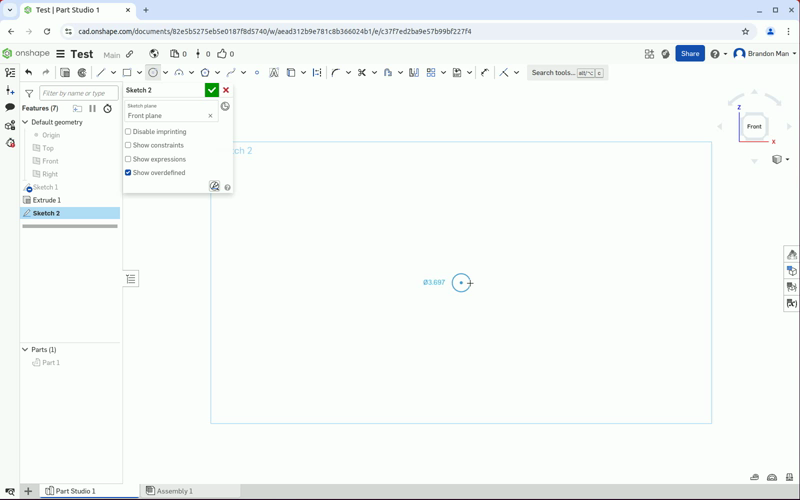
key(esc)
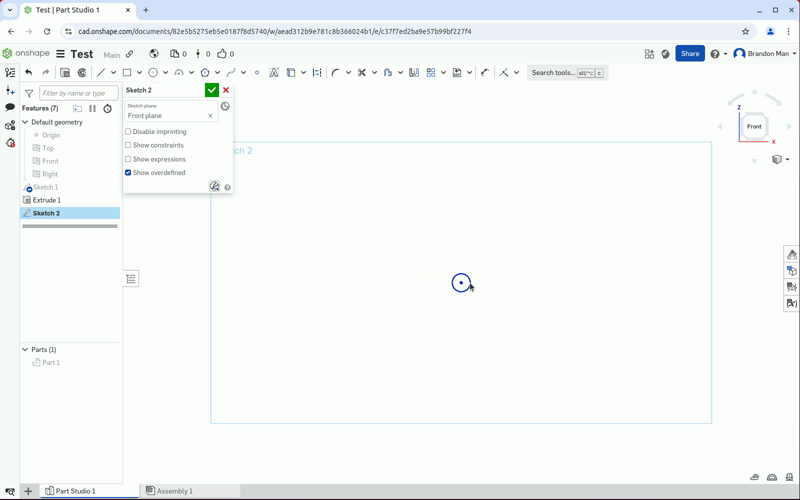
mouse_move(465, 289)
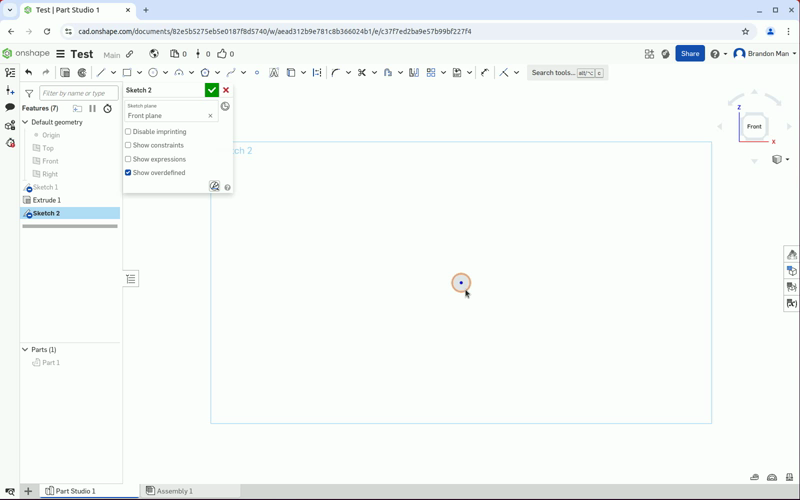
scroll(6)
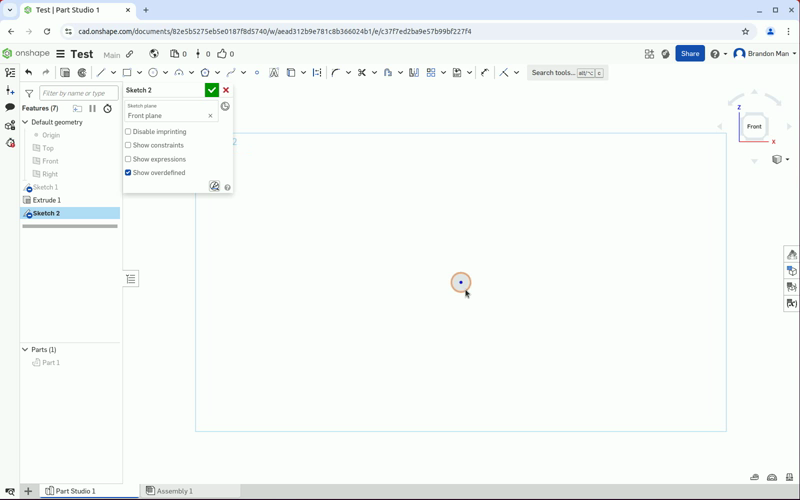
scroll(6)
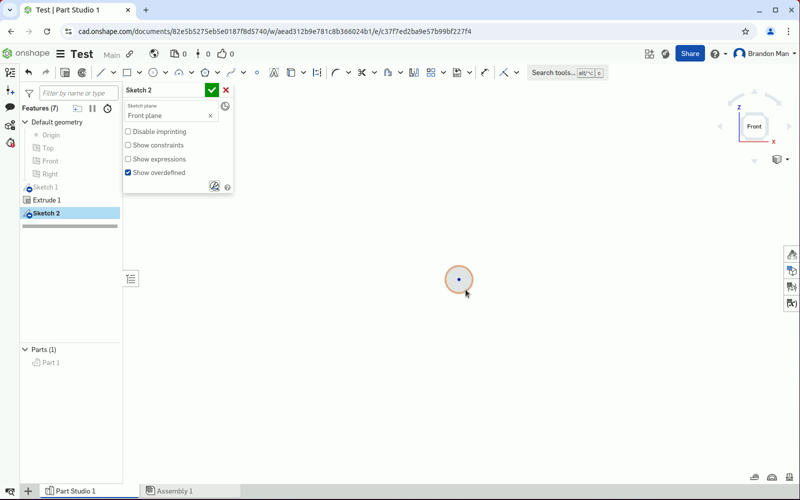
scroll(6)
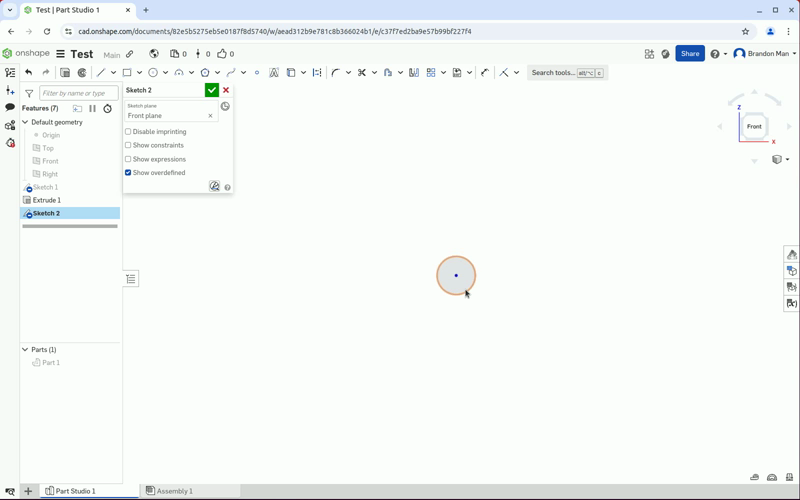
scroll(6)
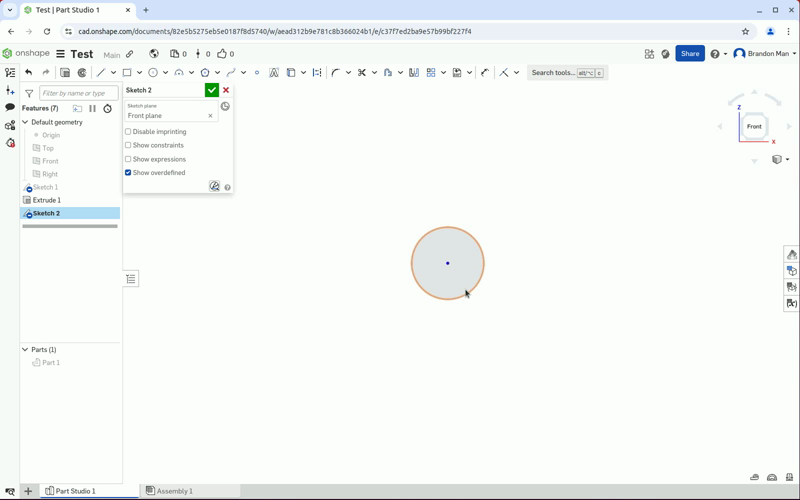
scroll(6)
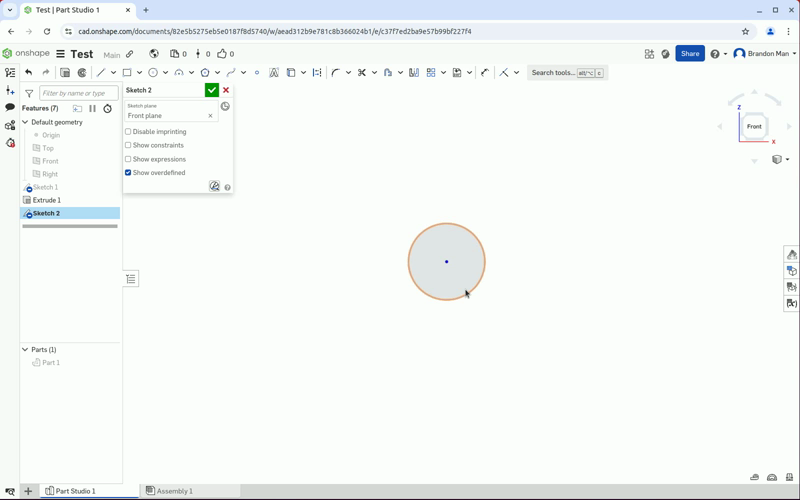
scroll(6)
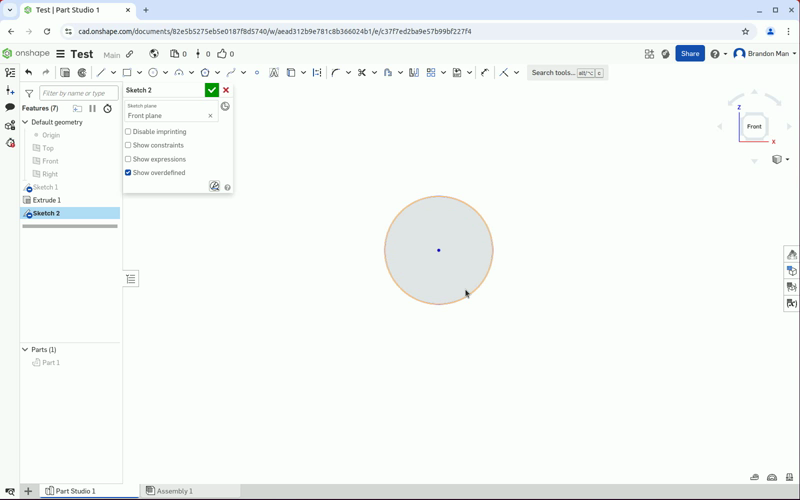
scroll(6)
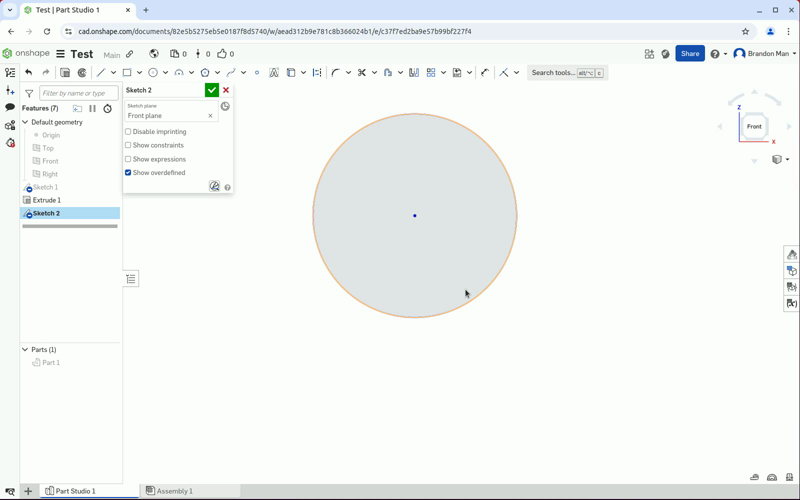
click(465, 289)
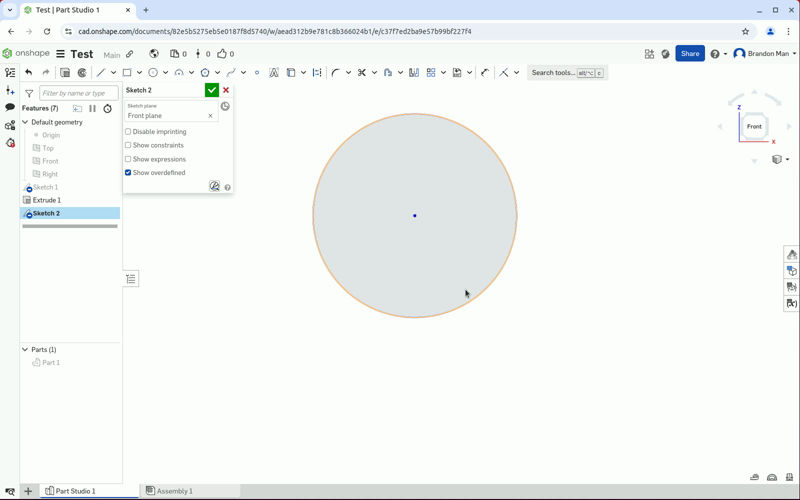
scroll(-6)
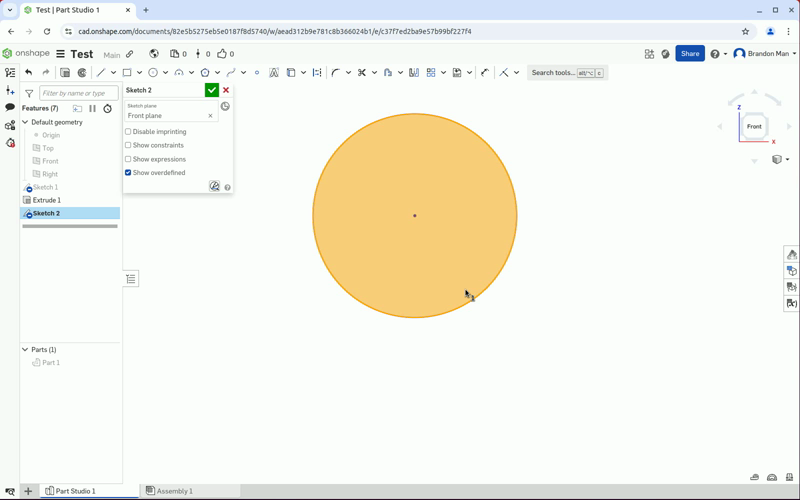
scroll(-6)
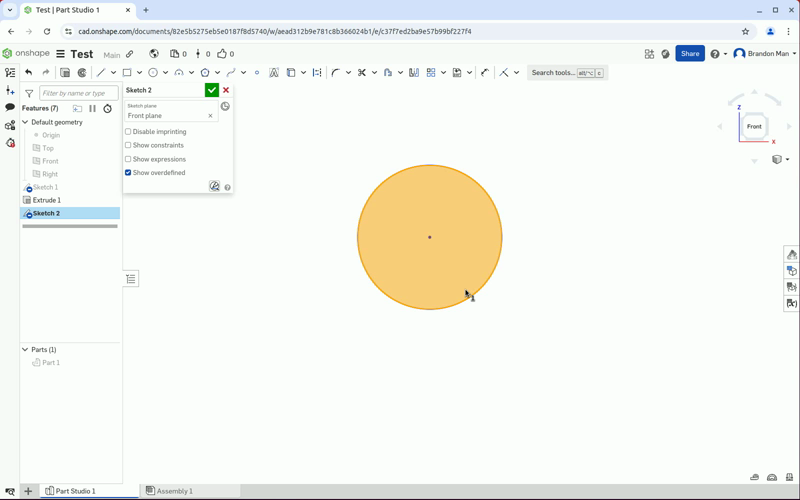
scroll(-6)
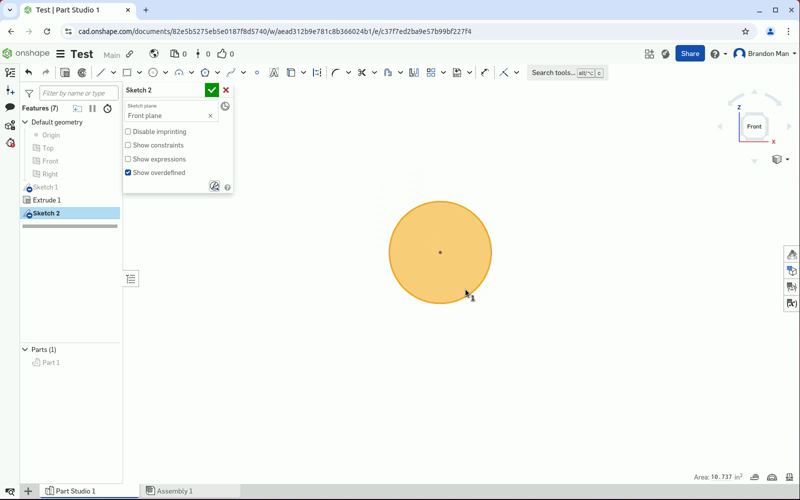
scroll(-6)
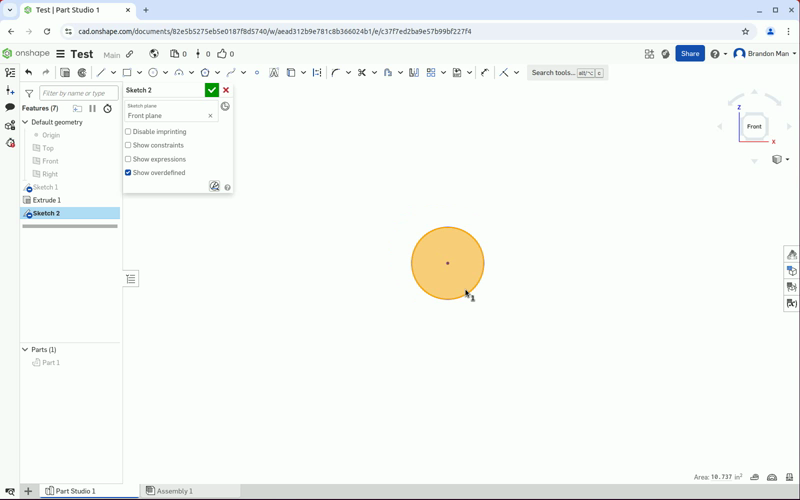
scroll(-6)
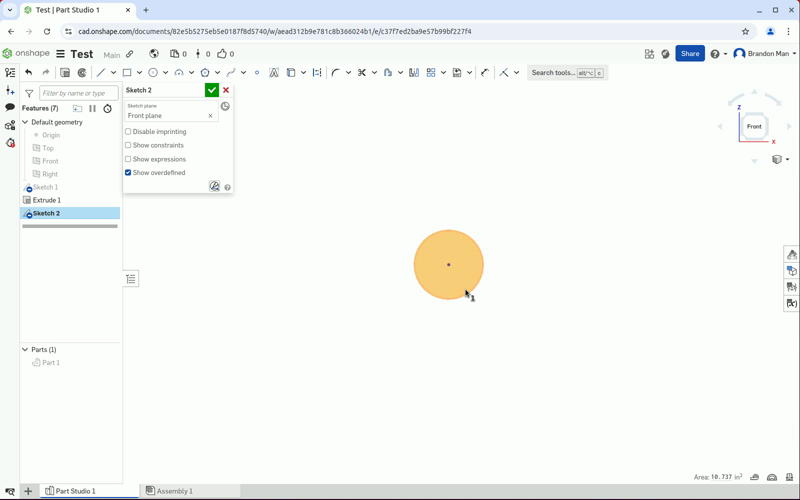
scroll(-6)
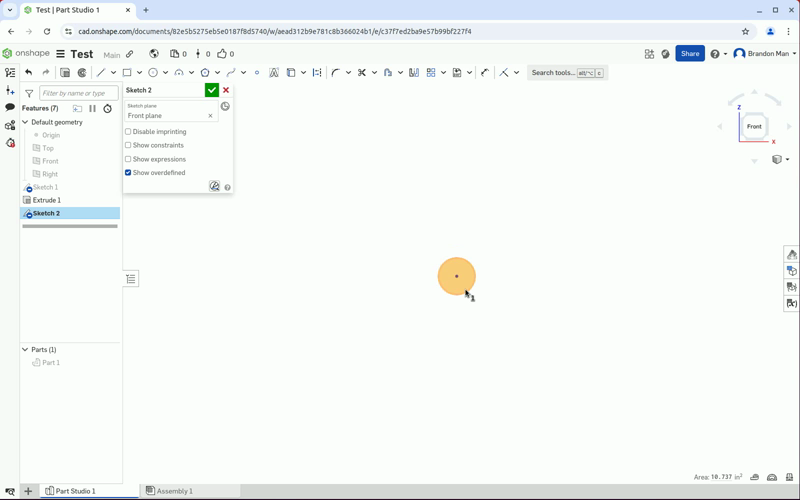
scroll(-6)
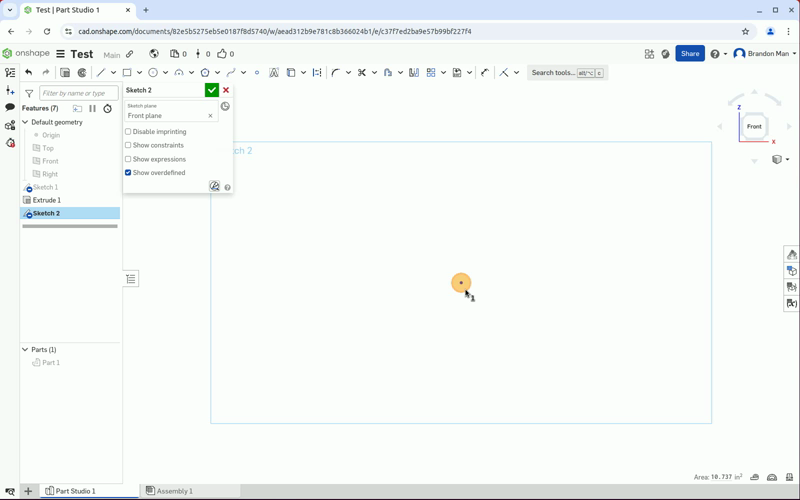
mouse_move(73, 352)
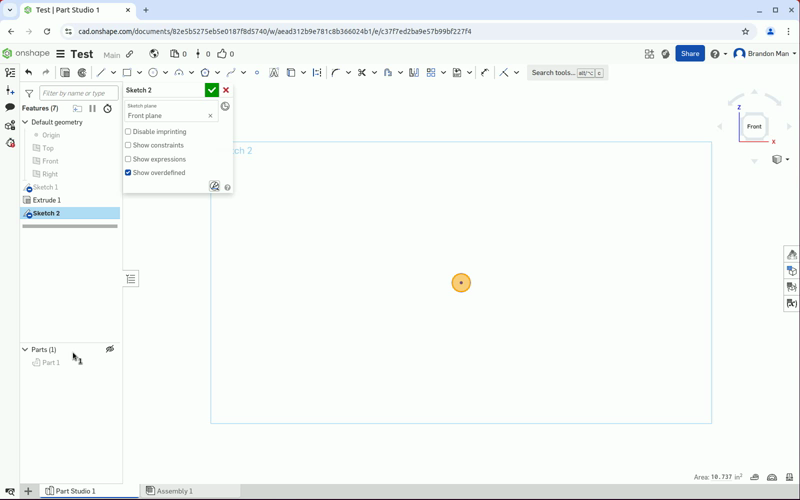
key(shift+y)
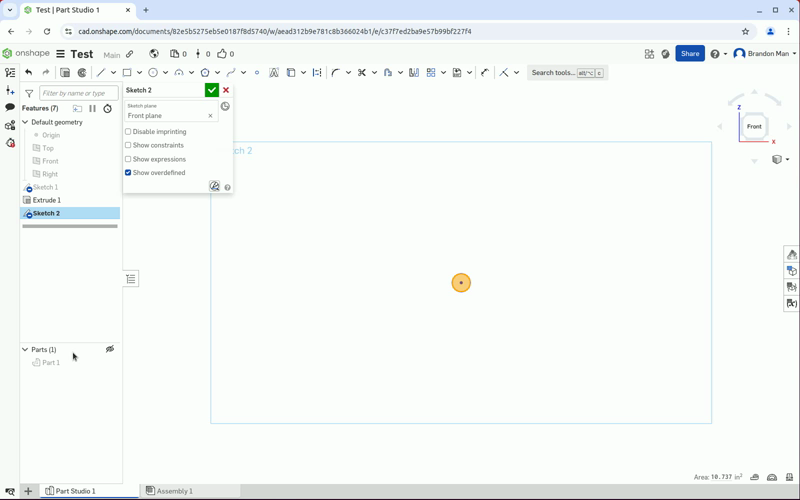
key(shift+e)
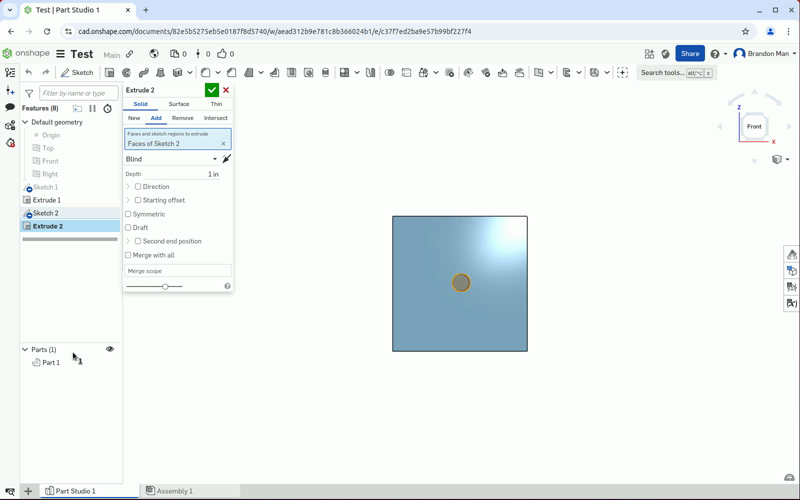
mouse_move(143, 106)
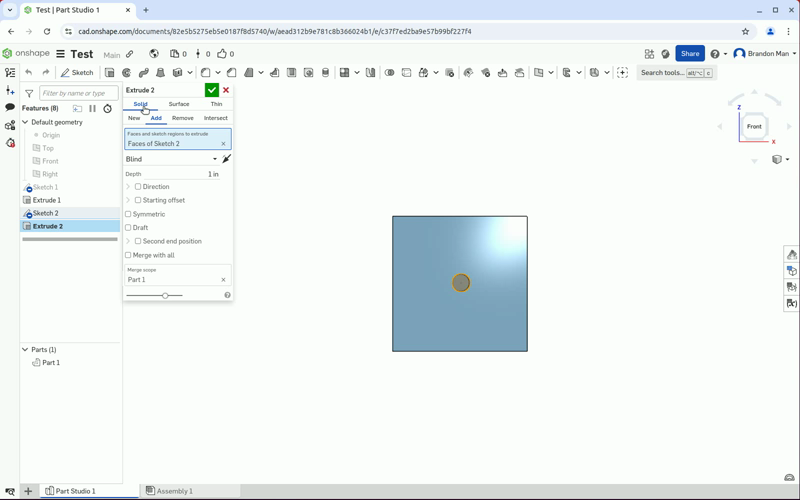
click(143, 106)
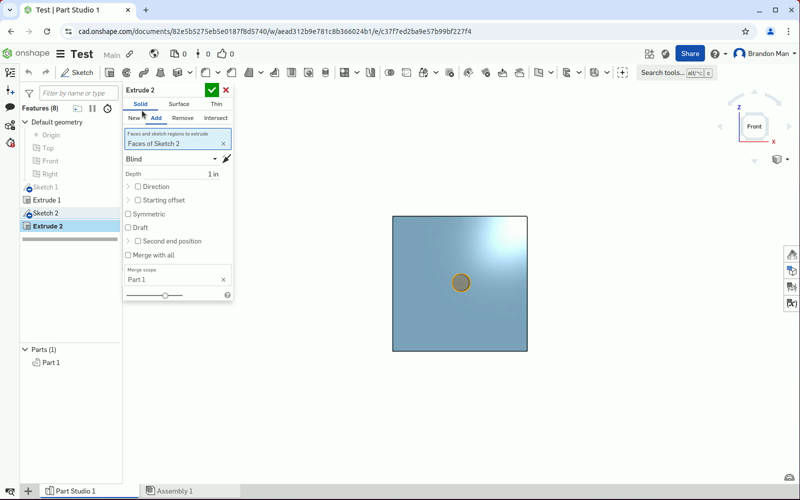
mouse_move(137, 120)
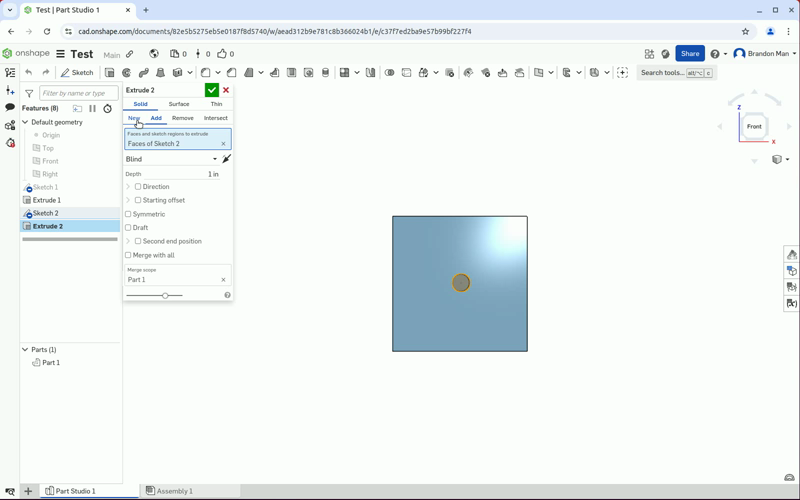
click(137, 120)
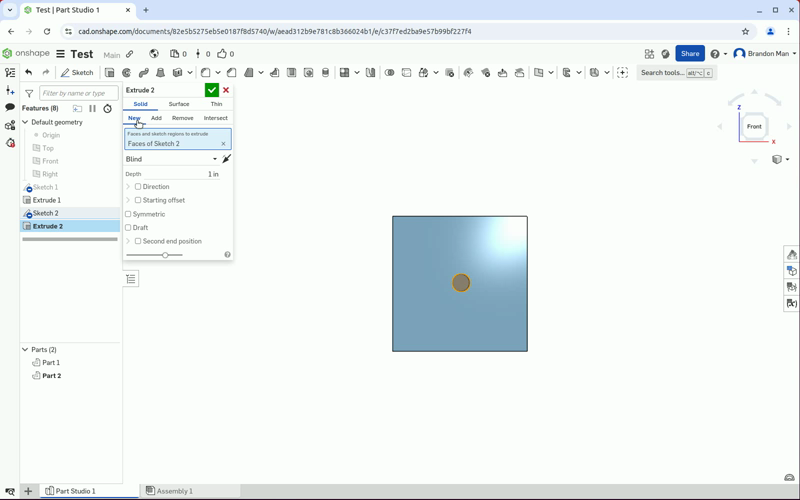
key(tab, 4)
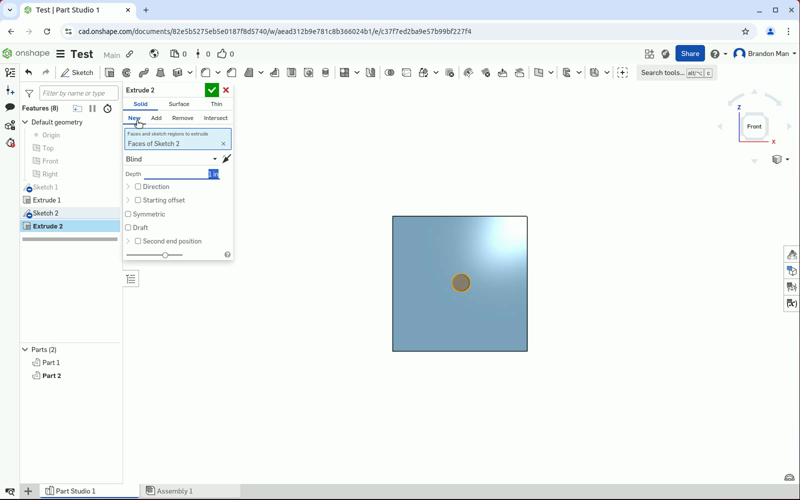
text(23.108)
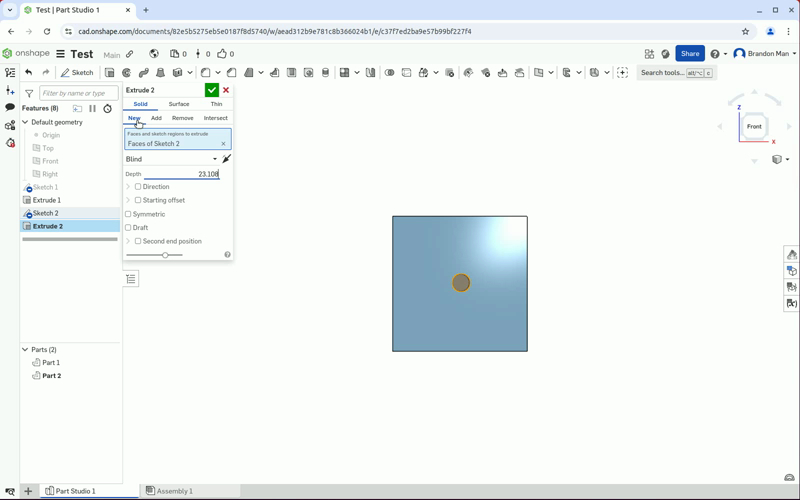
key(enter)
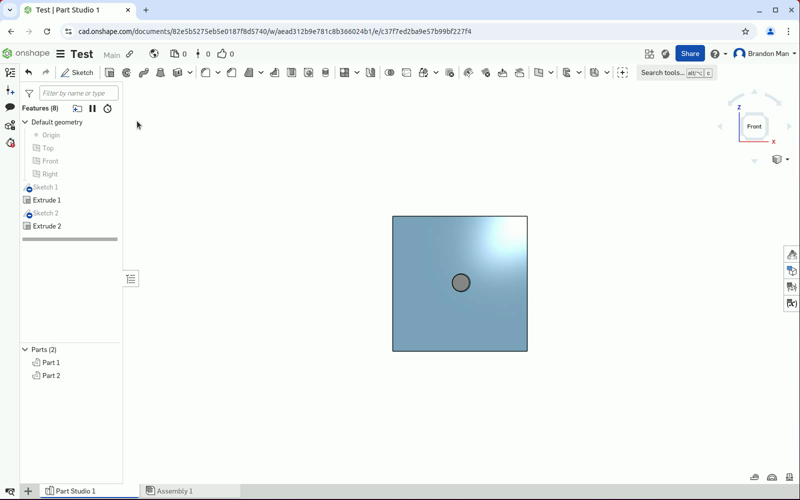
key(shift+h)
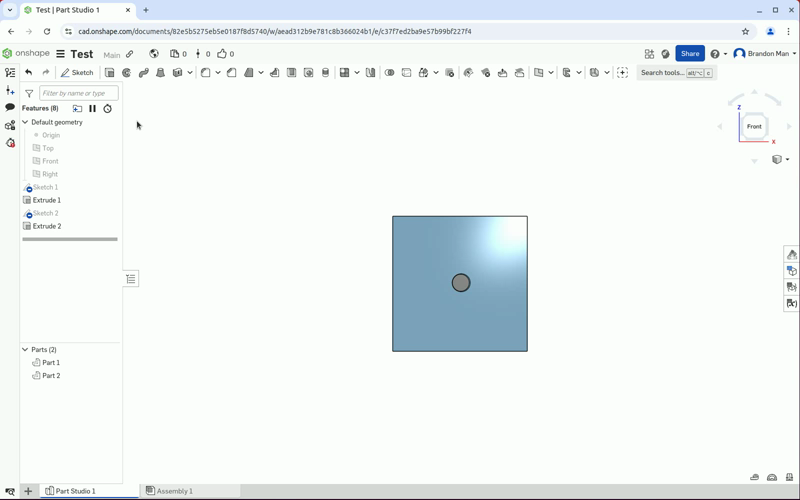
key(shift+h)
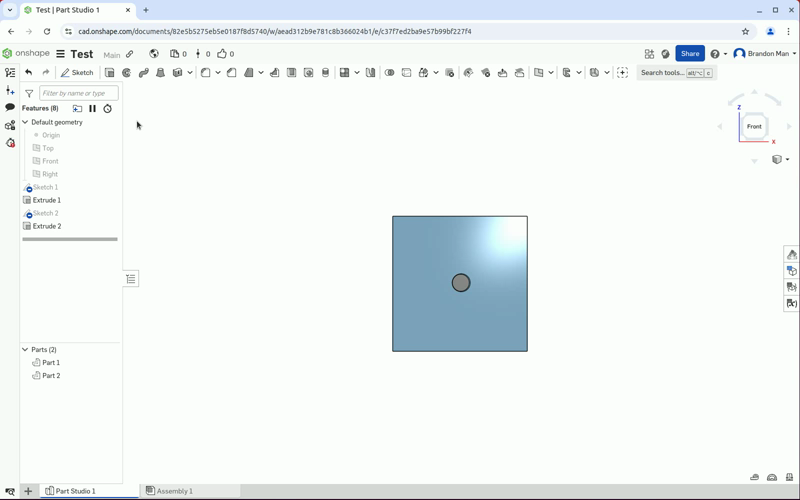
mouse_move(73, 189)
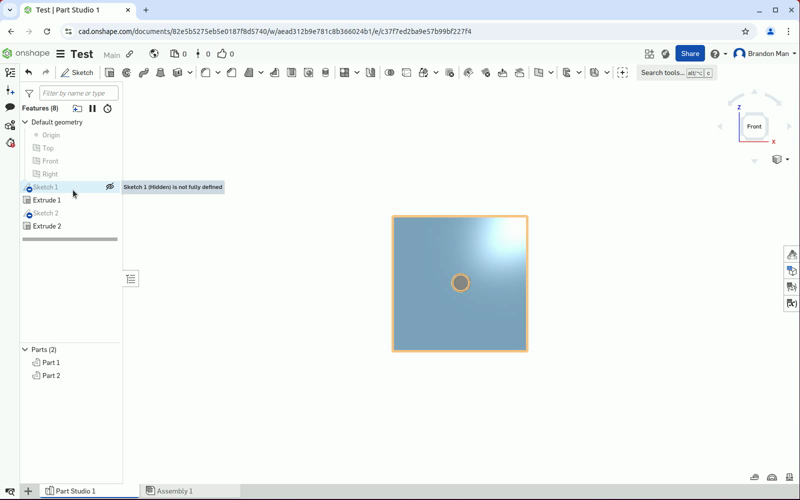
click(73, 189)
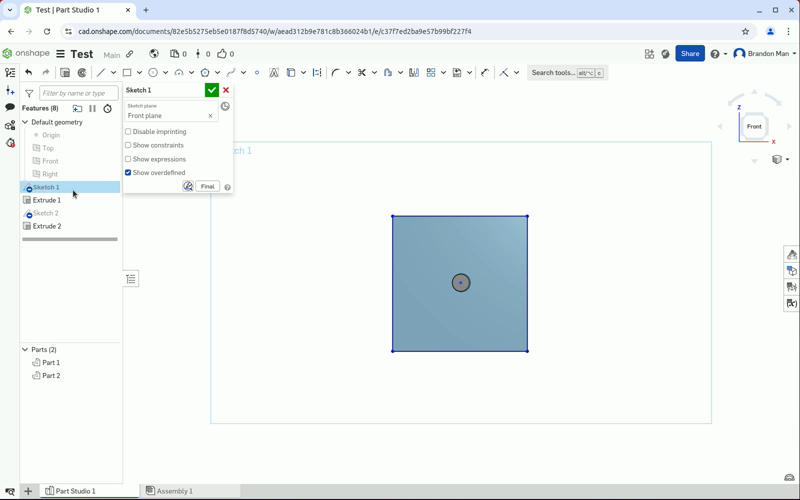
mouse_move(229, 92)
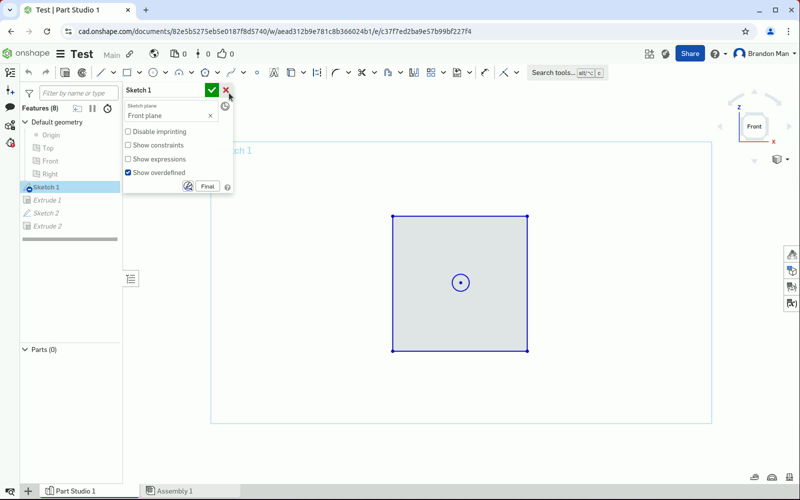
click(229, 92)
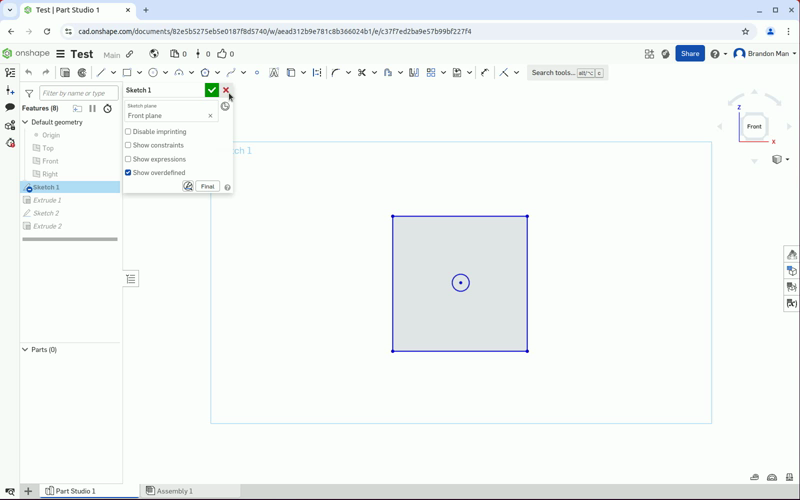
key(shift+s)
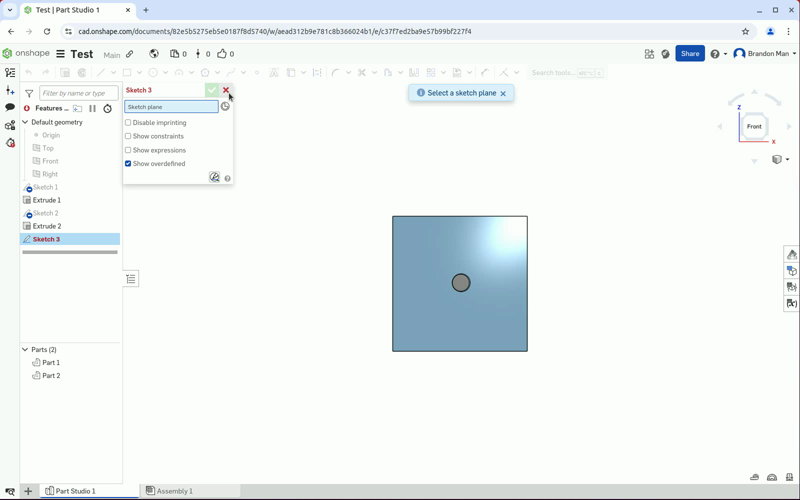
mouse_move(73, 163)
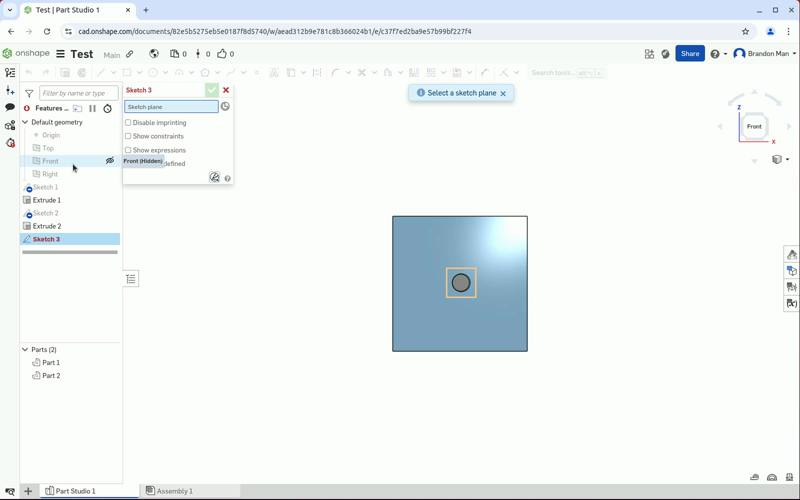
click(73, 163)
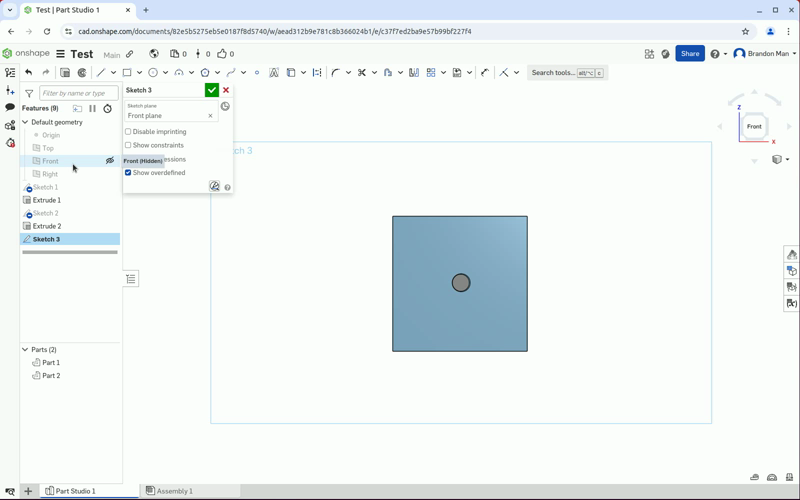
mouse_move(73, 352)
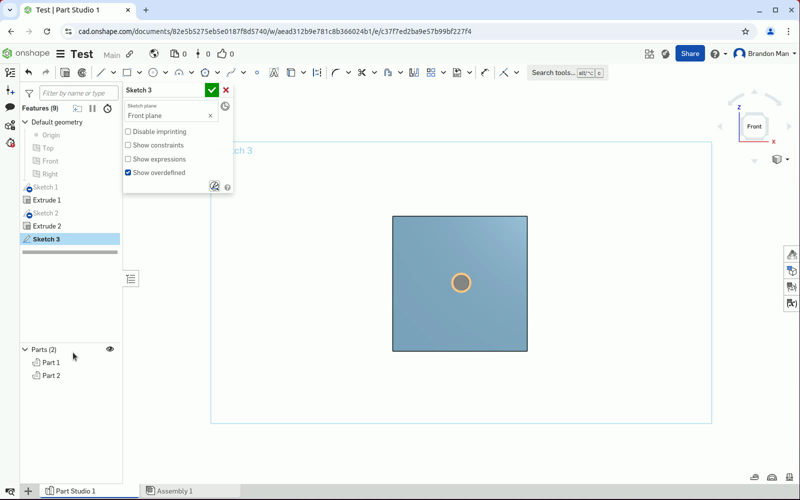
key(y)
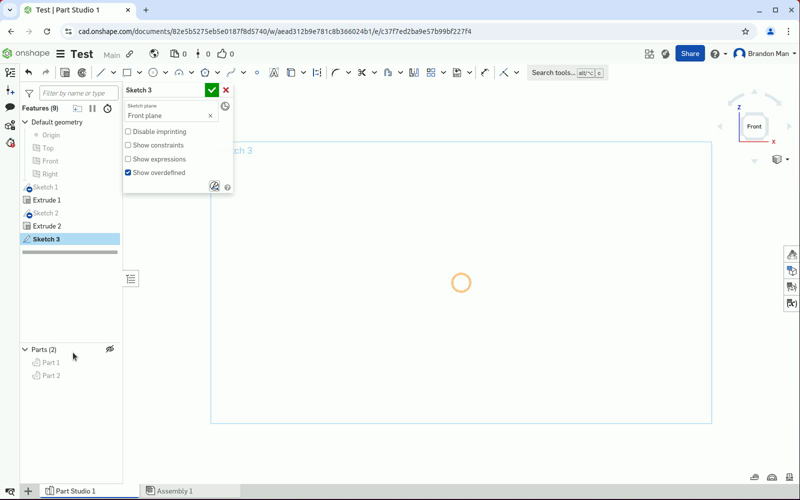
key(c)
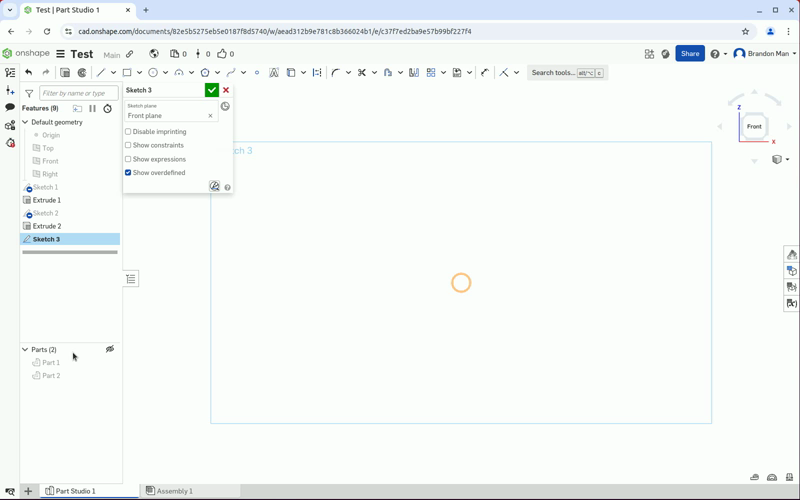
key_down(shift)
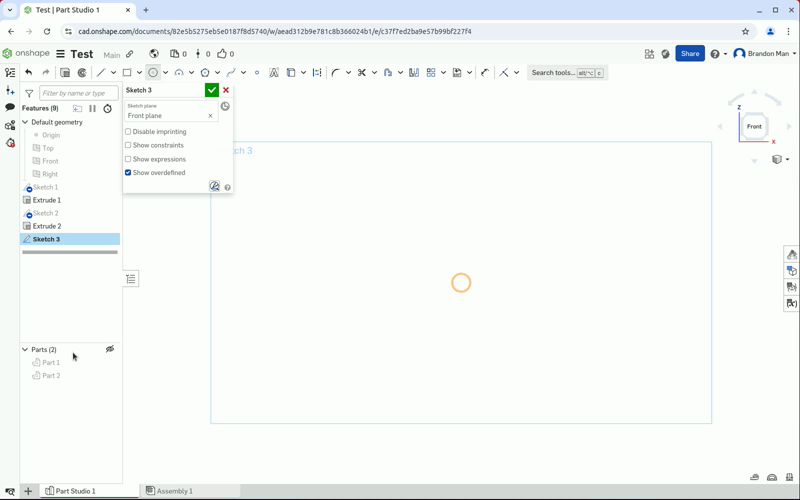
mouse_move(461, 282)
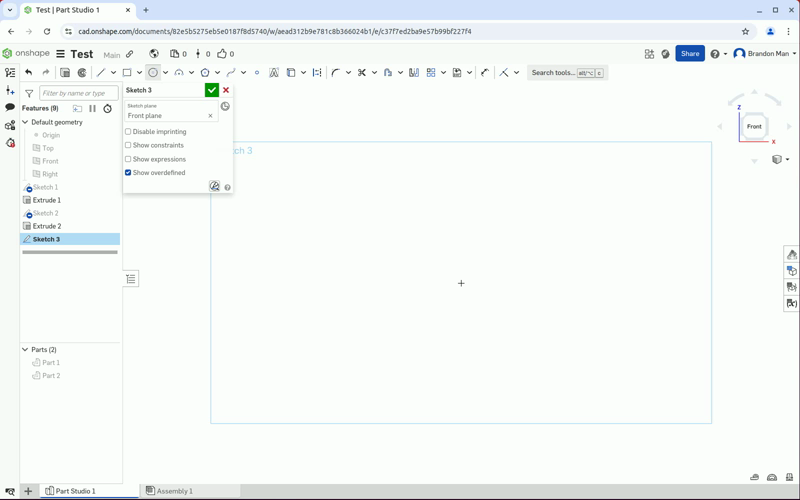
click(461, 282)
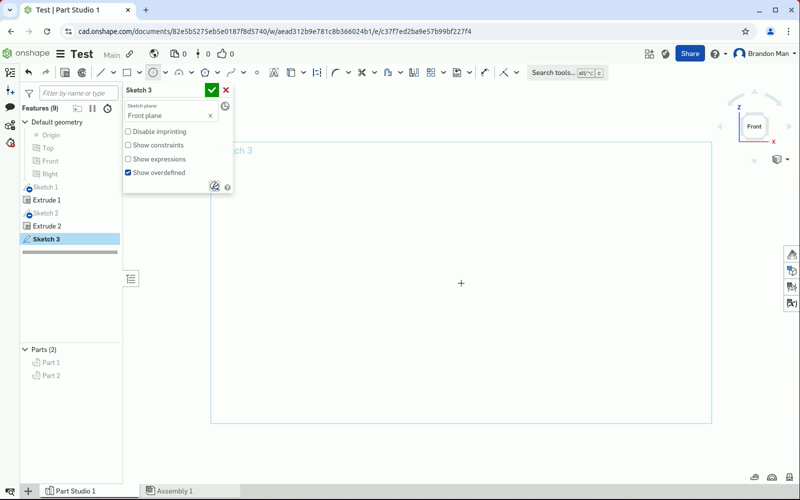
key_up(shift)
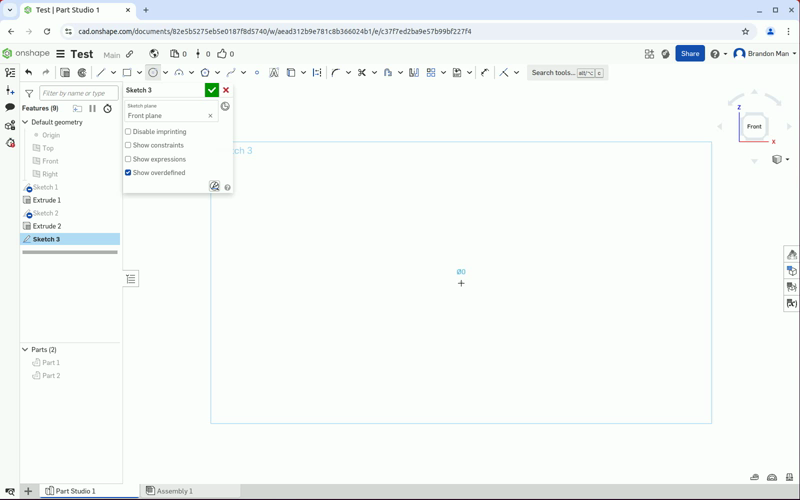
mouse_move(470, 282)
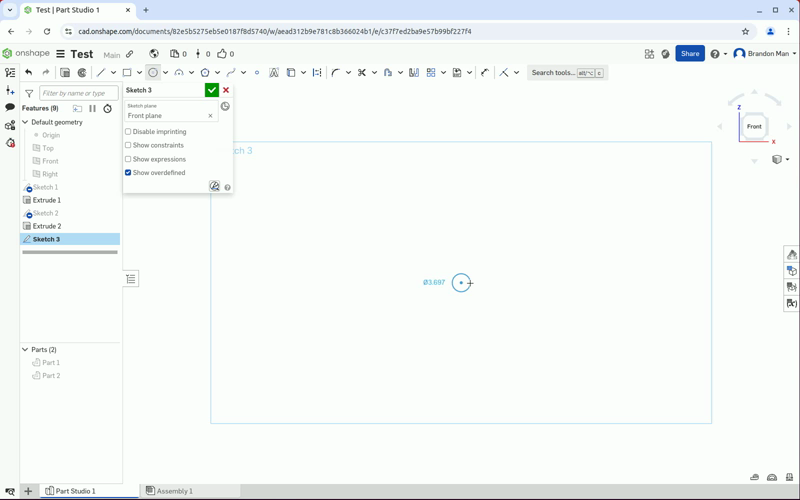
click(470, 282)
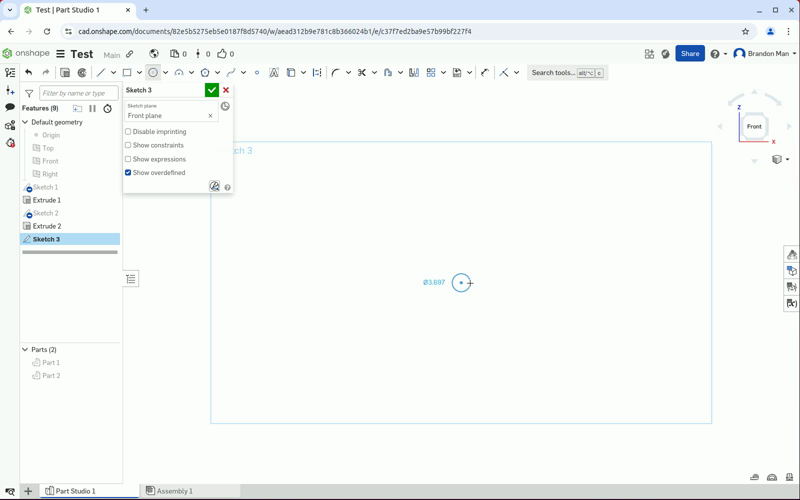
key(esc)
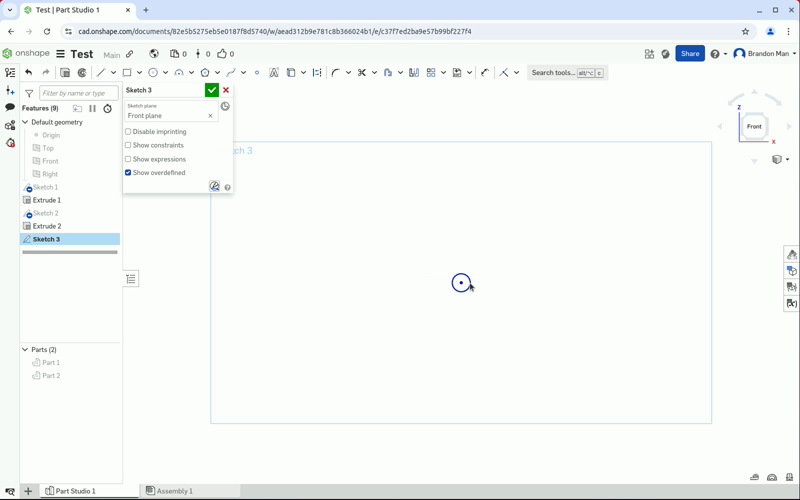
mouse_move(462, 277)
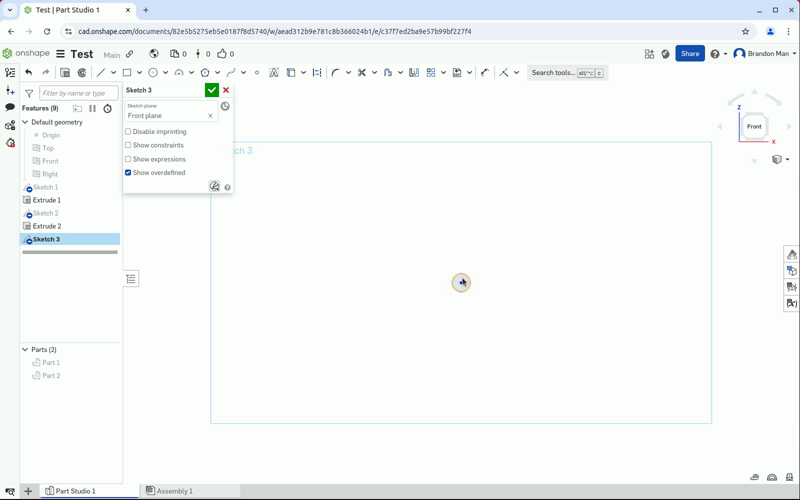
scroll(6)
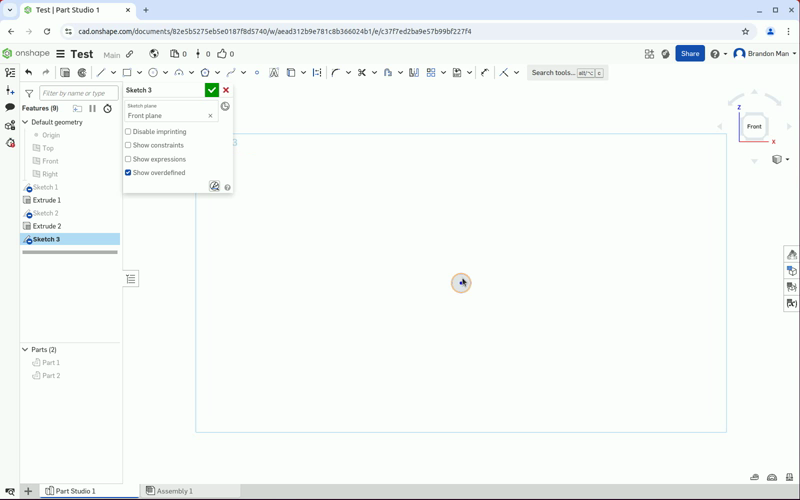
scroll(6)
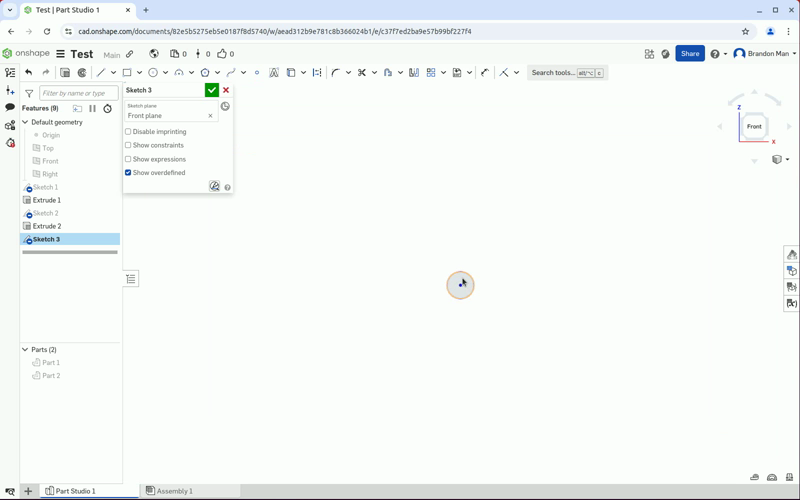
scroll(6)
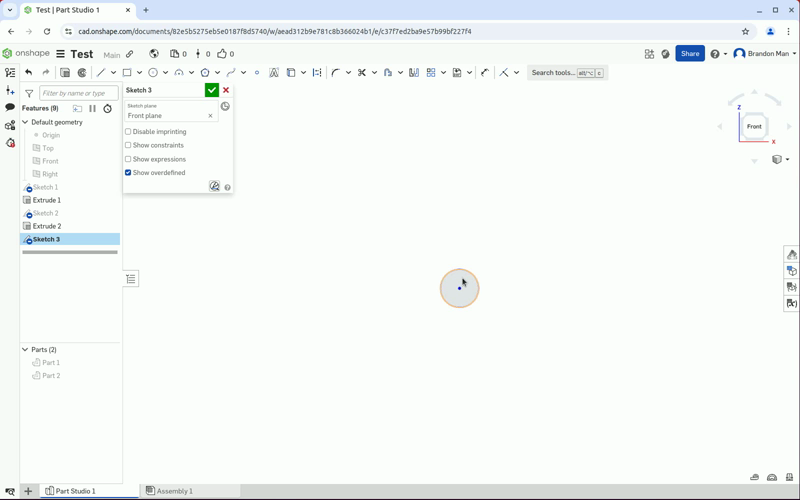
scroll(6)
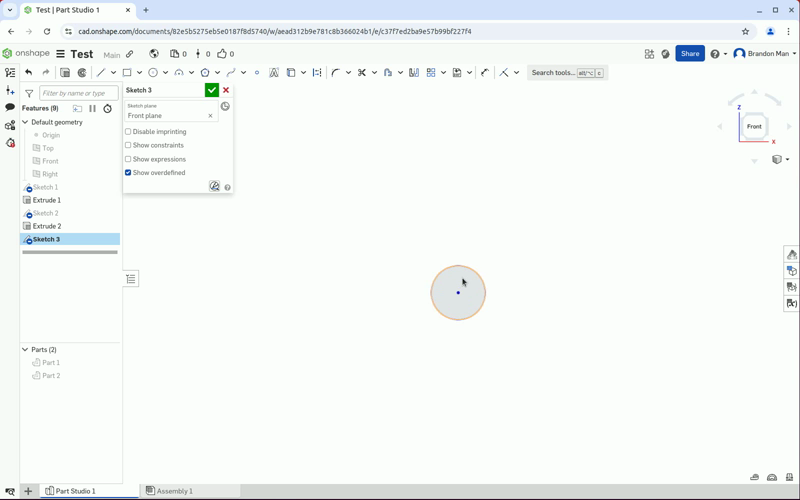
scroll(6)
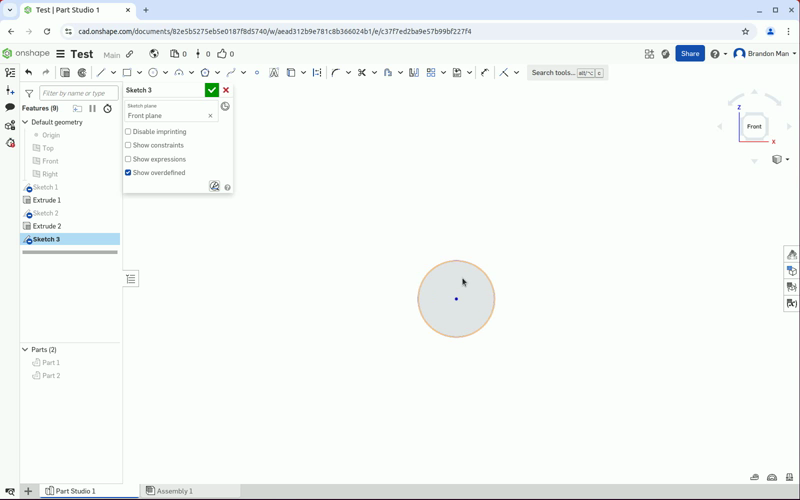
scroll(6)
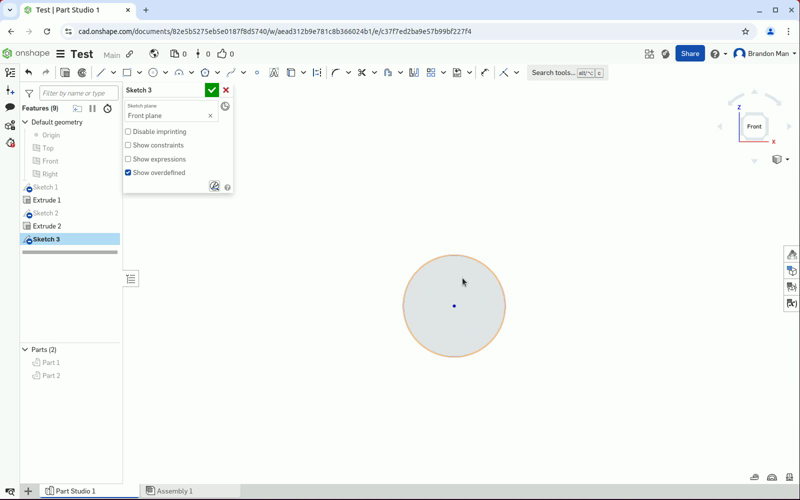
scroll(6)
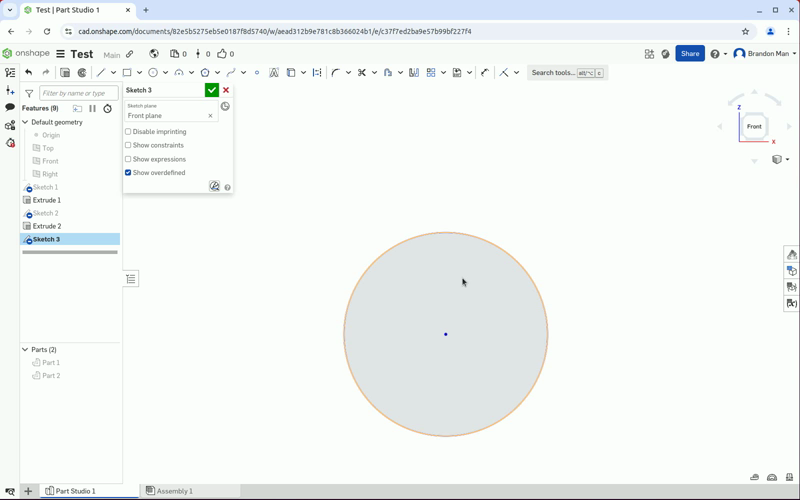
click(462, 277)
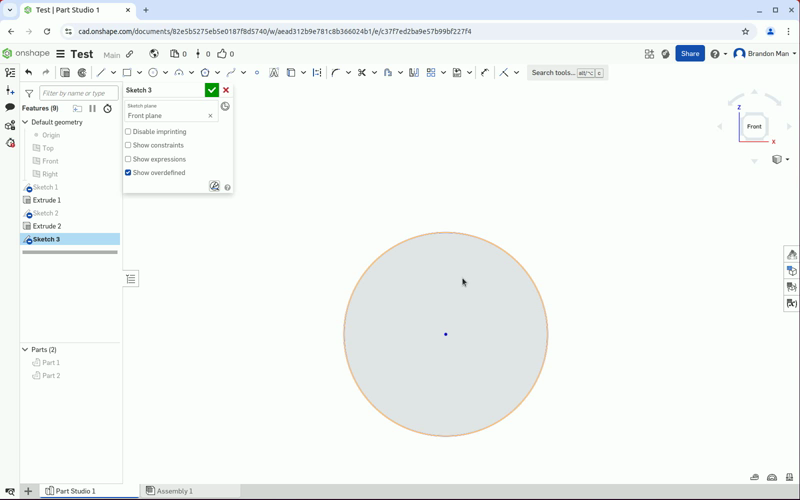
scroll(-6)
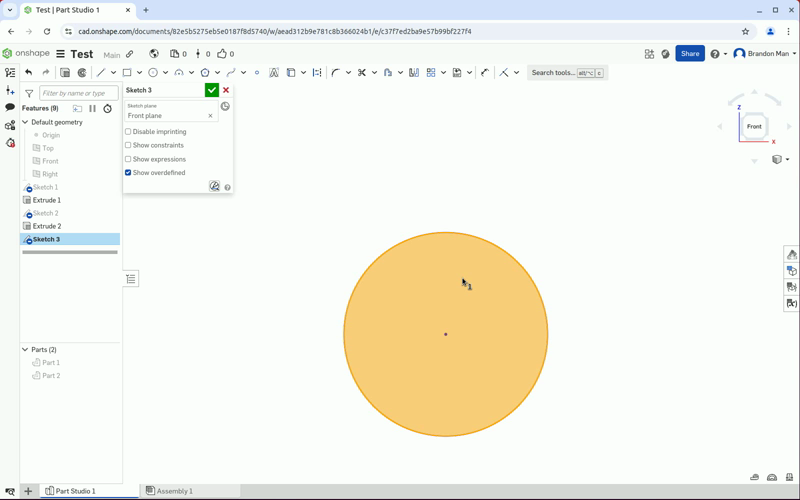
scroll(-6)
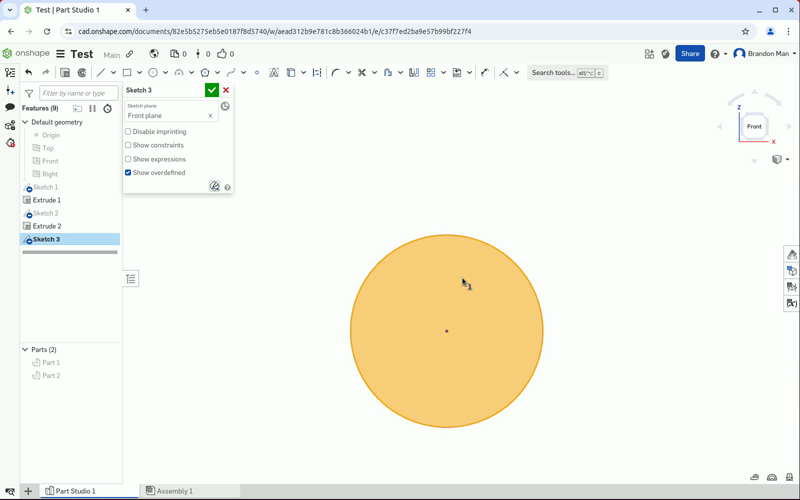
scroll(-6)
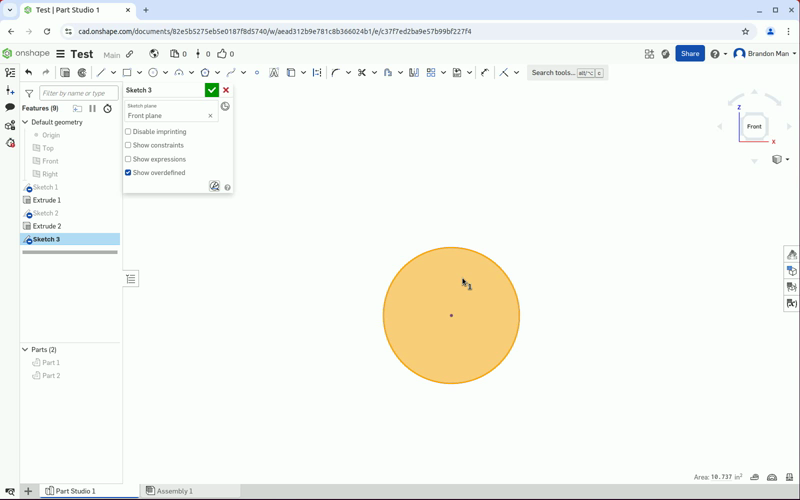
scroll(-6)
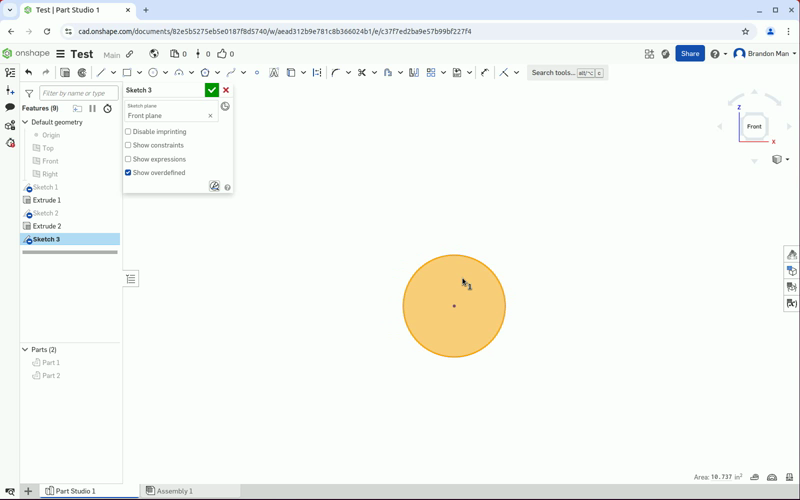
scroll(-6)
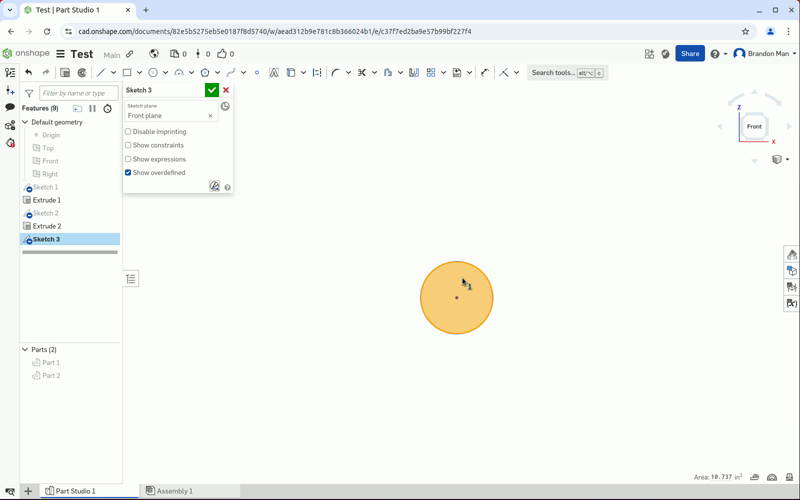
scroll(-6)
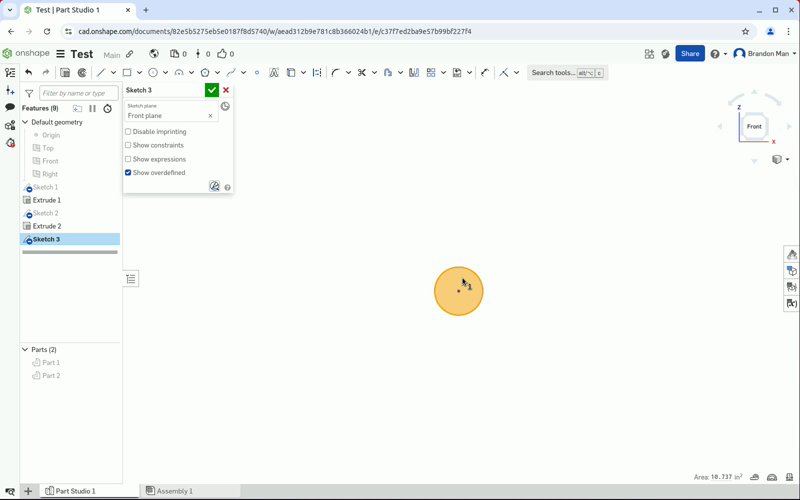
scroll(-6)
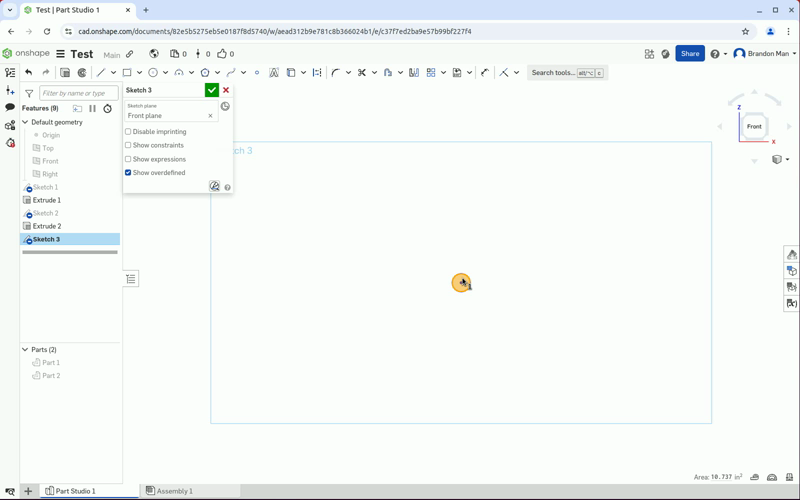
mouse_move(73, 352)
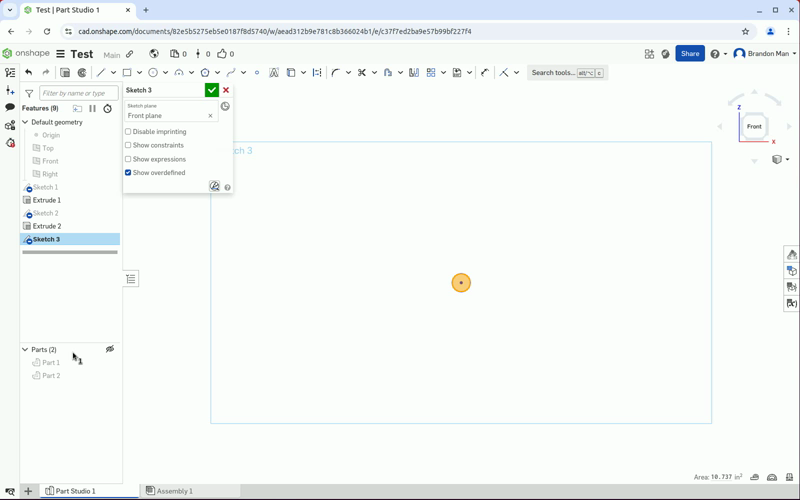
key(shift+y)
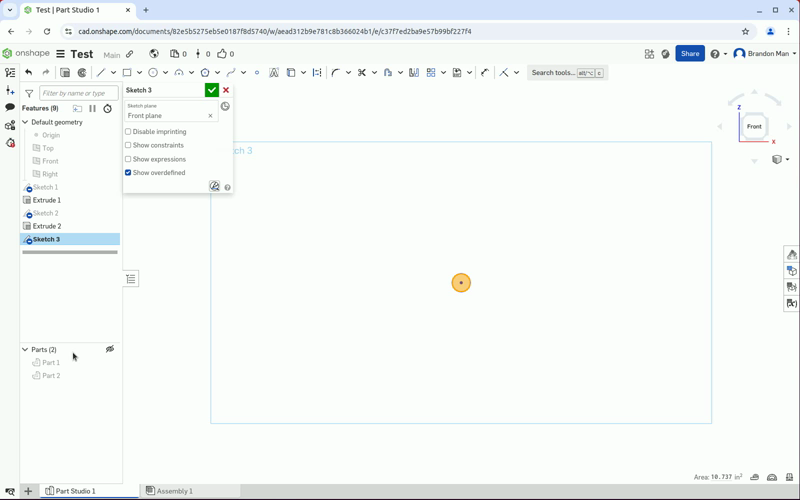
key(shift+e)
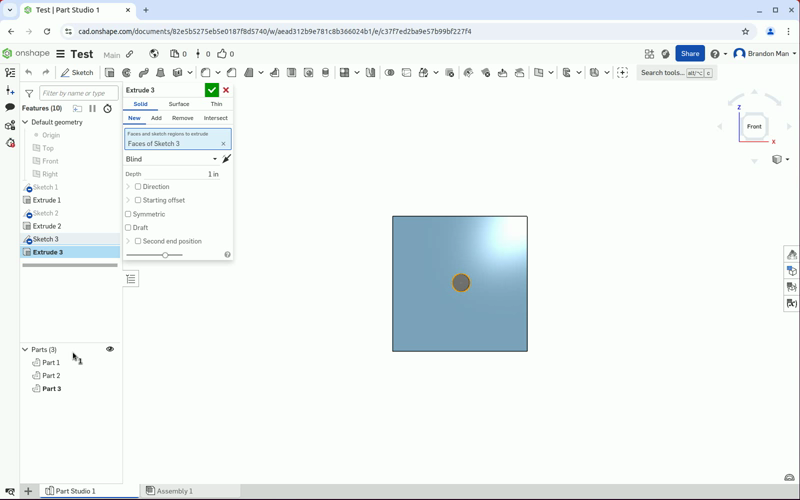
mouse_move(143, 106)
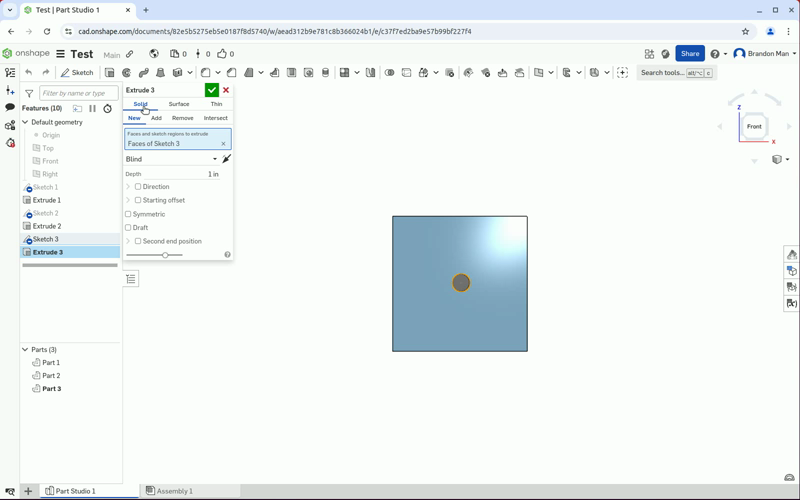
click(143, 106)
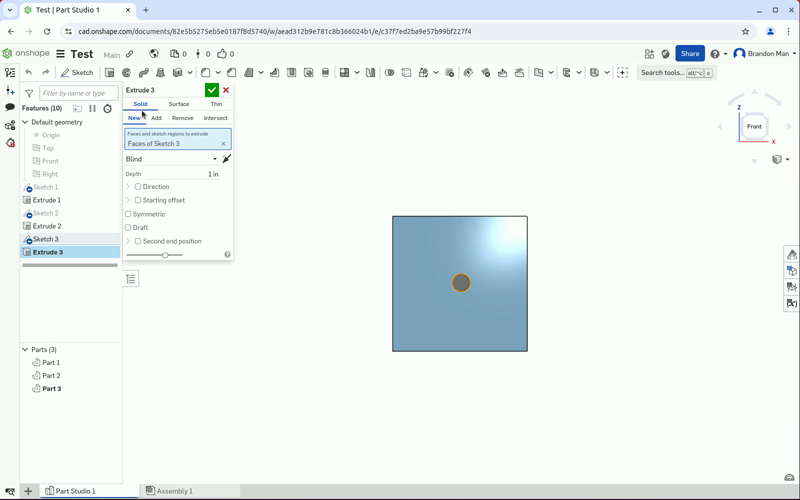
mouse_move(137, 120)
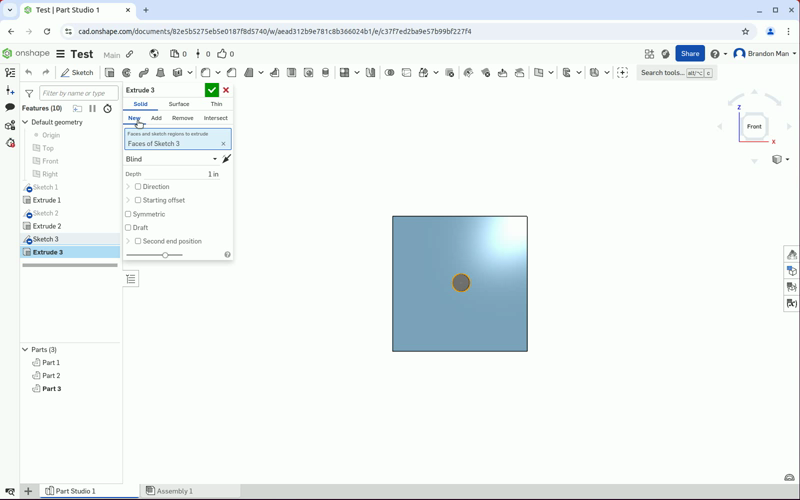
click(137, 120)
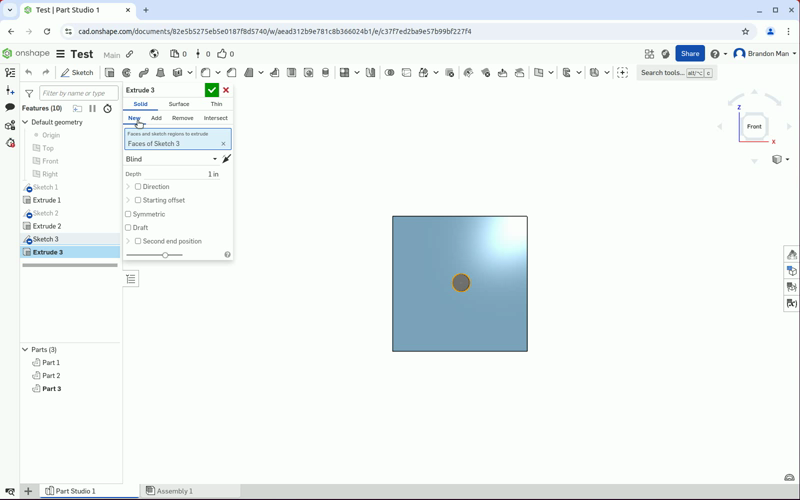
key(tab, 4)
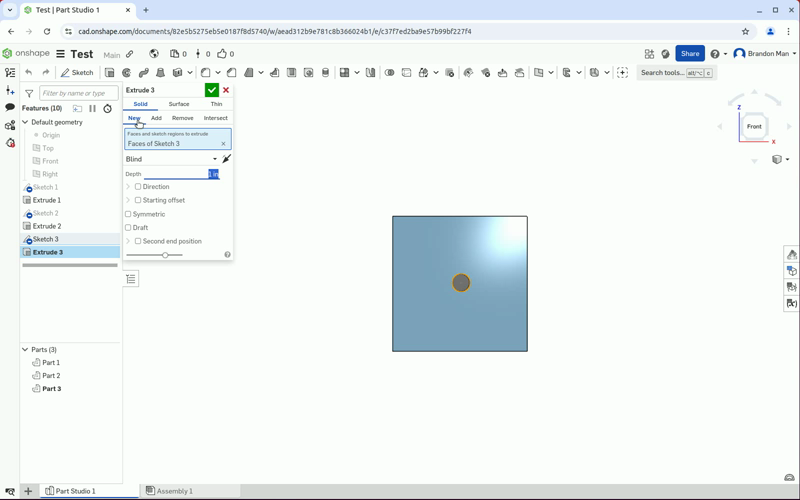
text(-23.108)
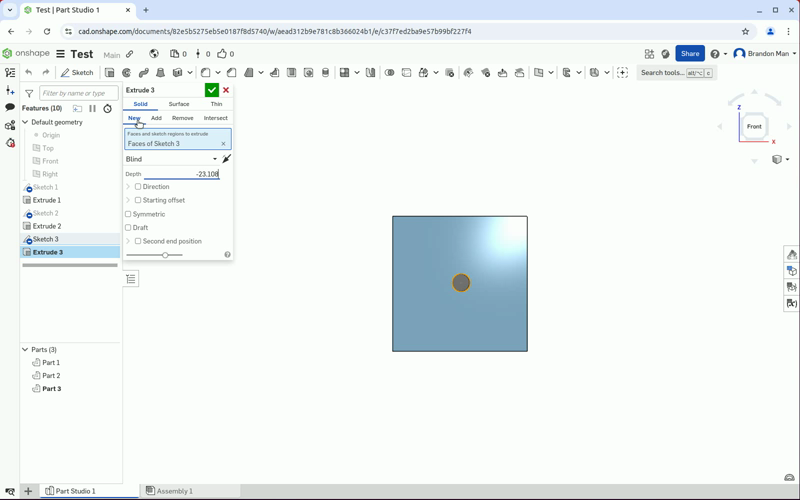
key(enter)
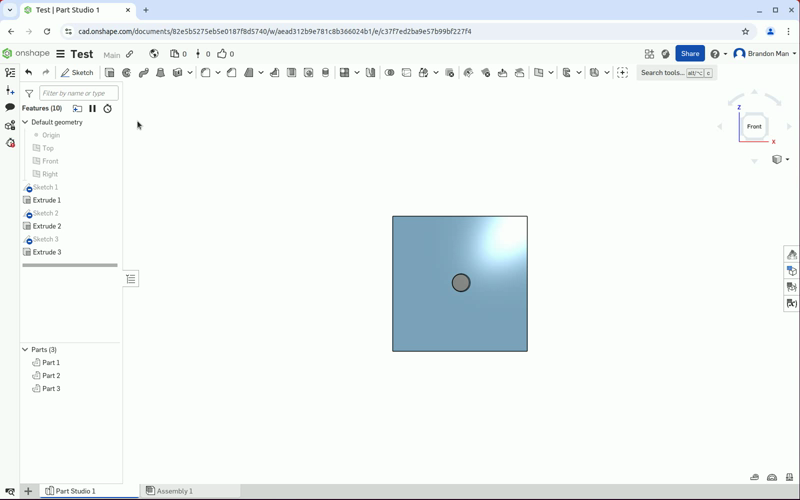
key(shift+h)
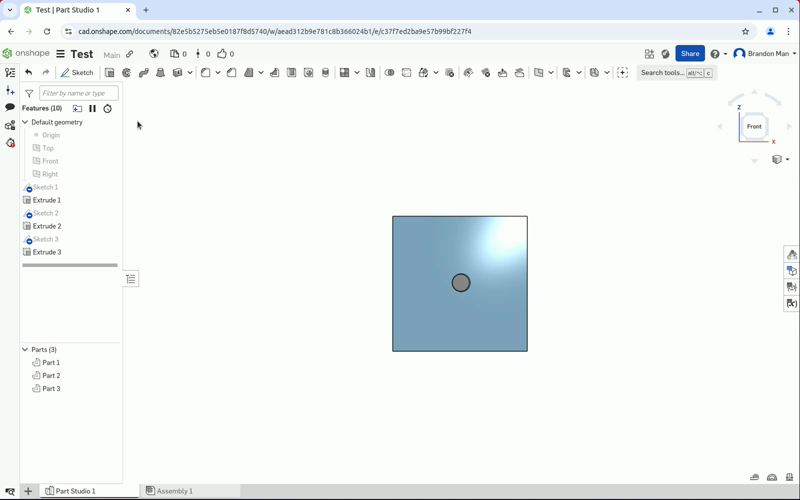
key(shift+h)
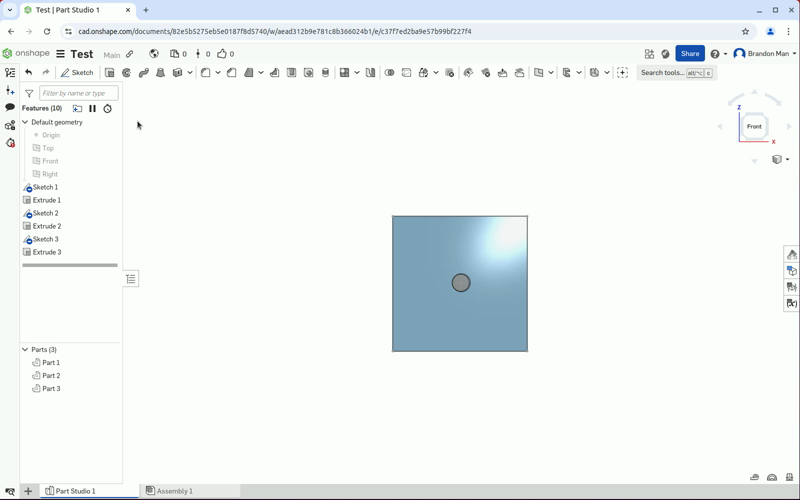
key(shift+7)
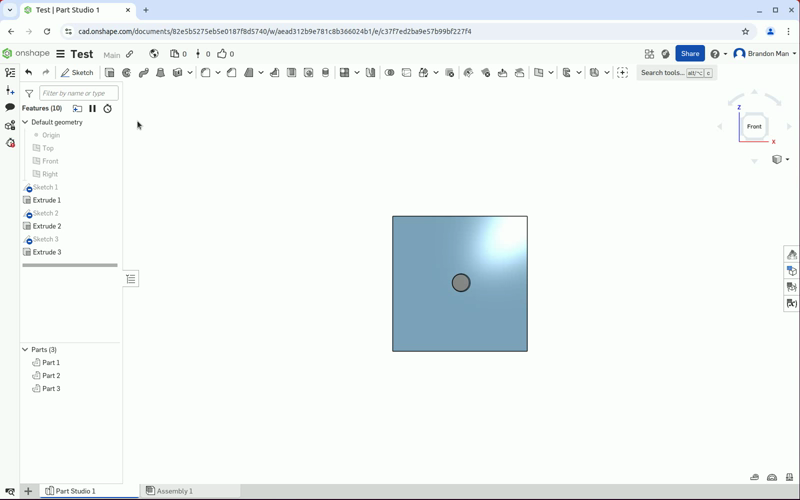
key(left, 2)
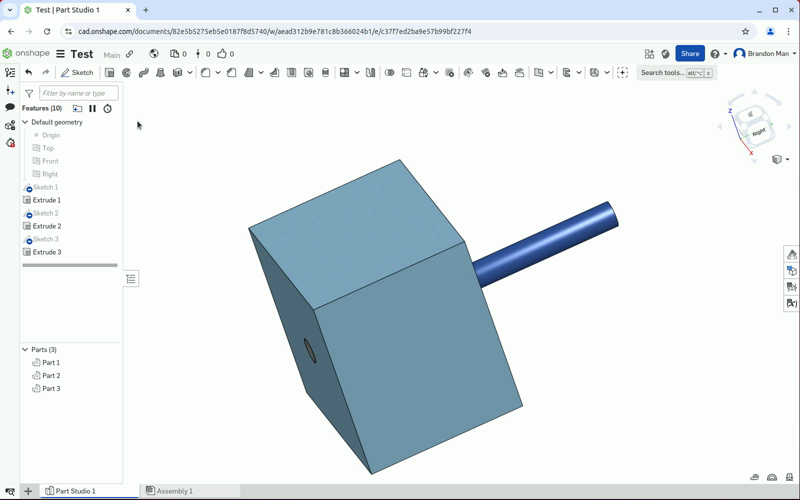
key(down, 2)
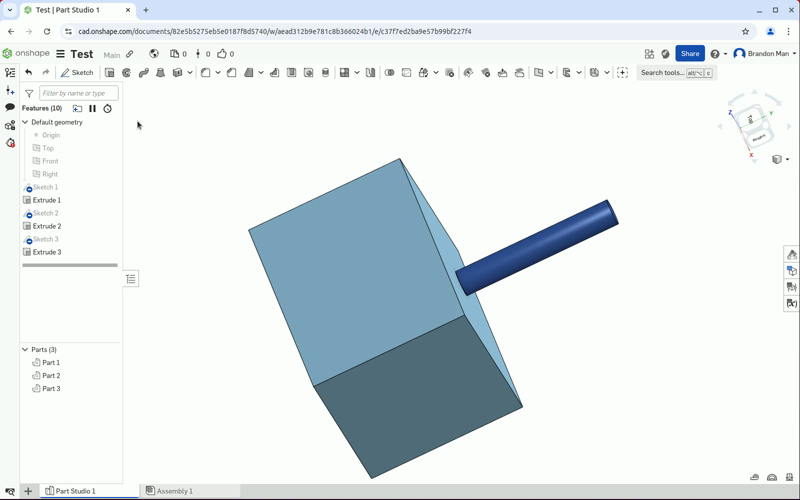
key(up, 2)
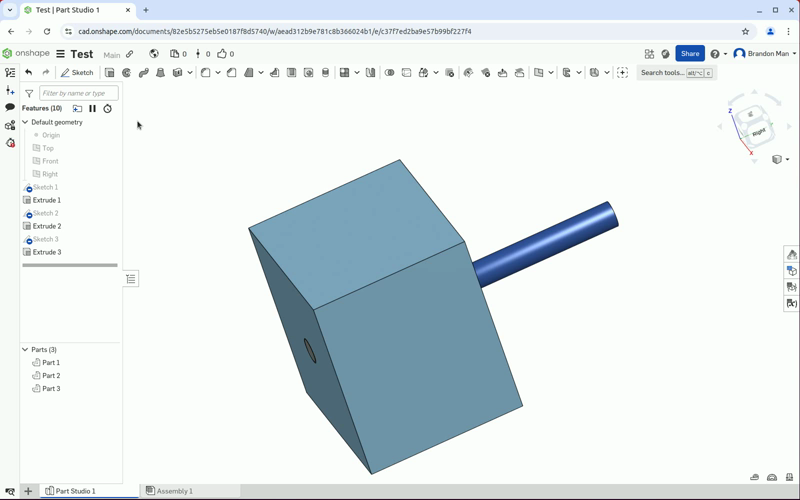
key(right, 2)
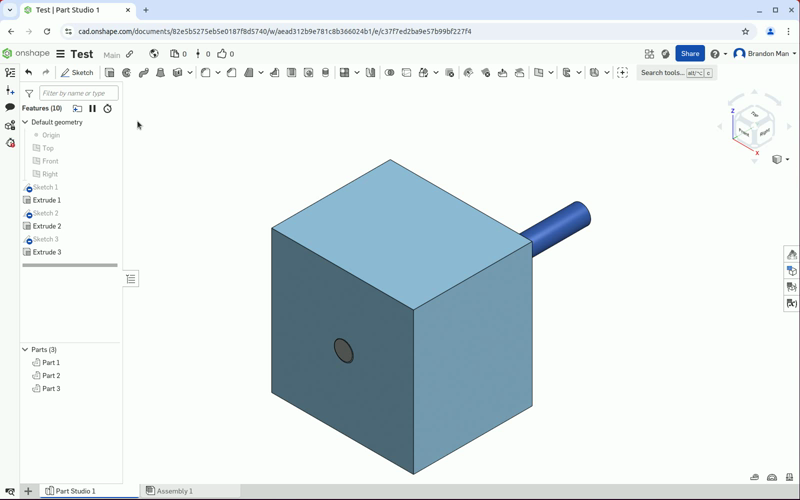
mouse_move(73, 189)
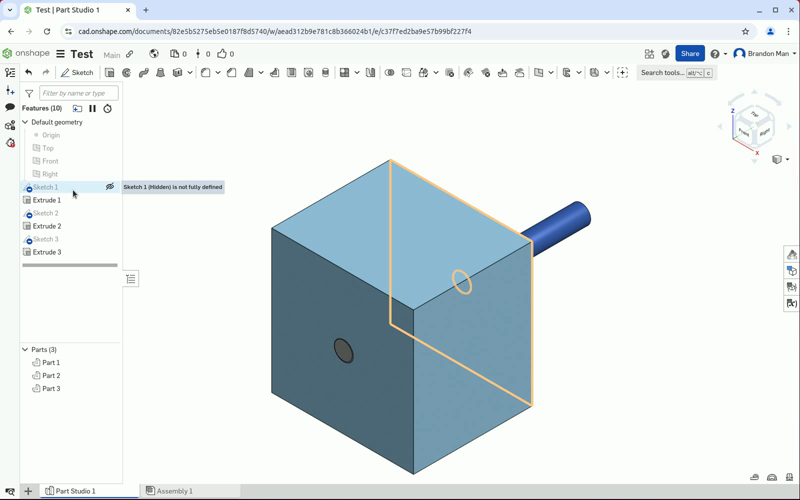
click(73, 189)